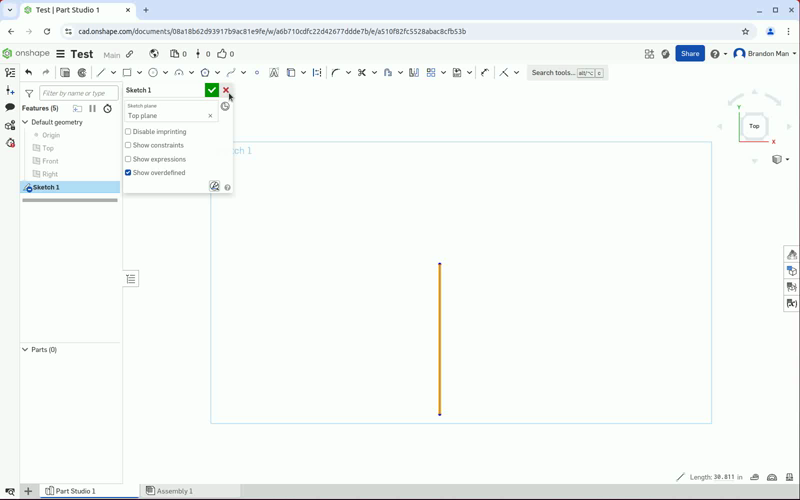
key(shift+h)
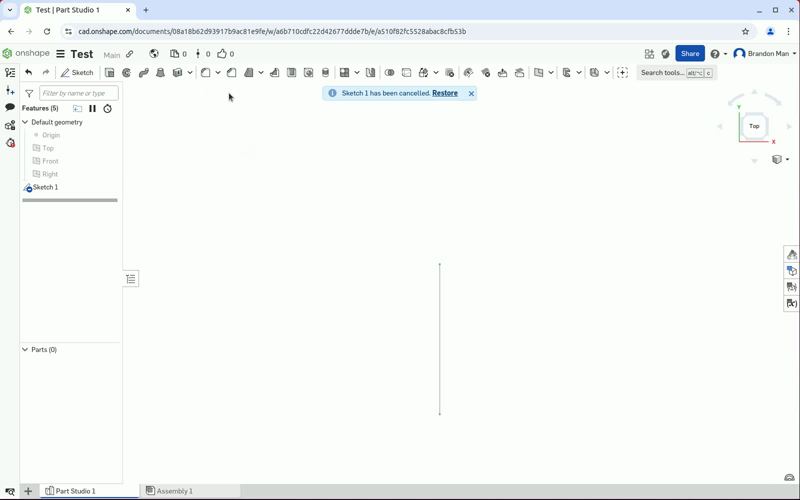
key(shift+s)
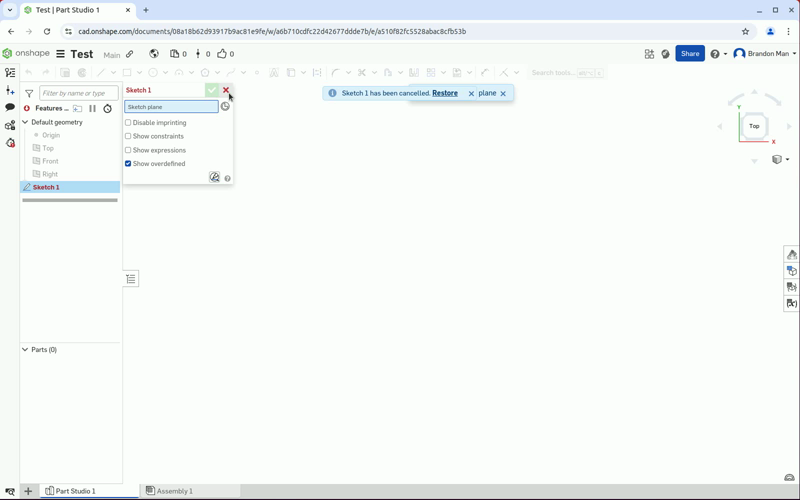
mouse_move(73, 150)
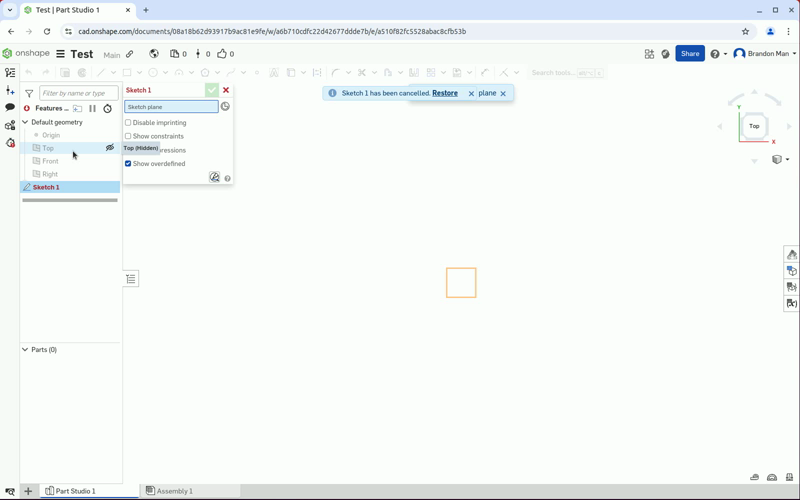
click(73, 150)
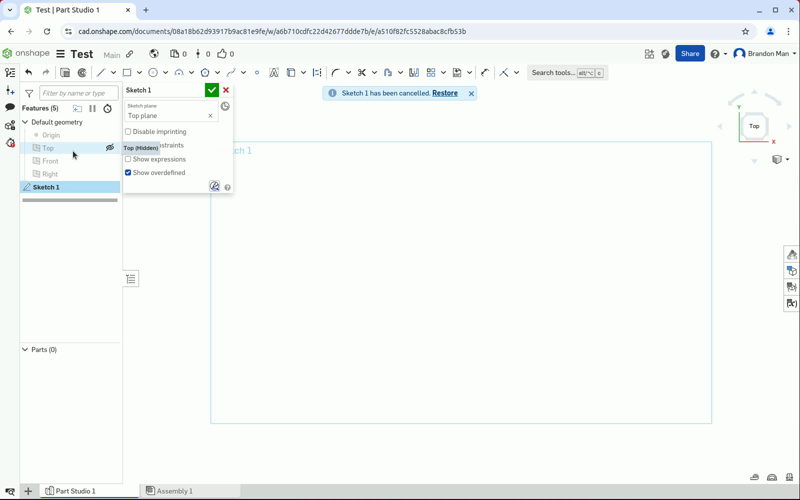
mouse_move(73, 352)
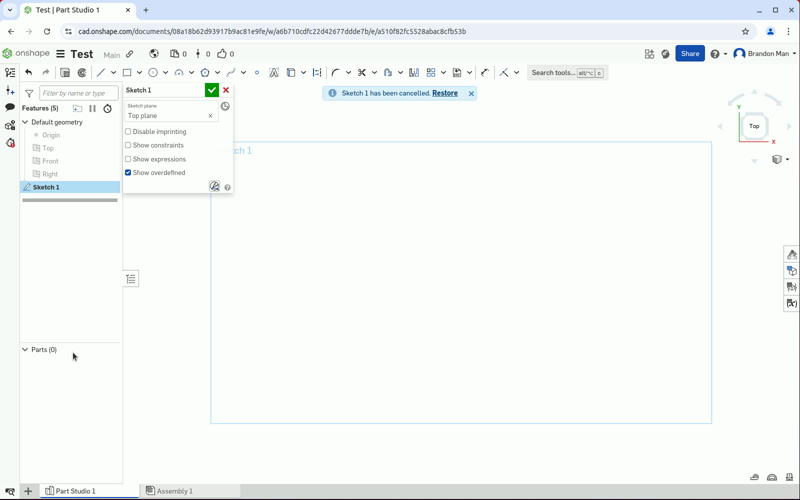
key(y)
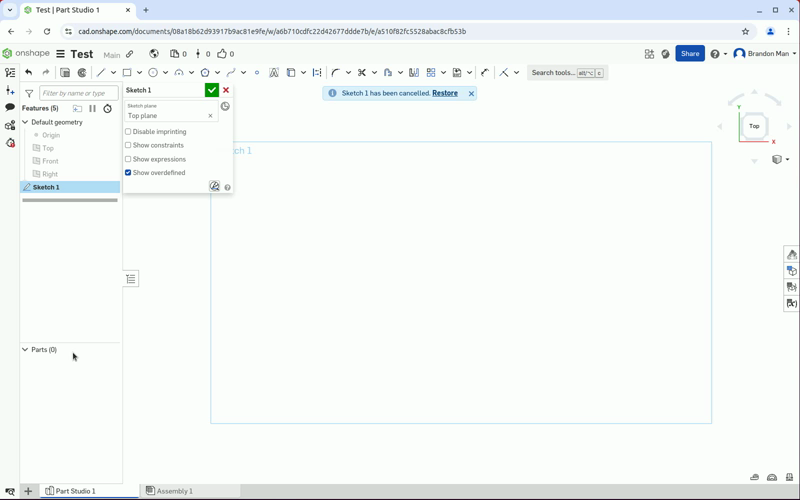
key(l)
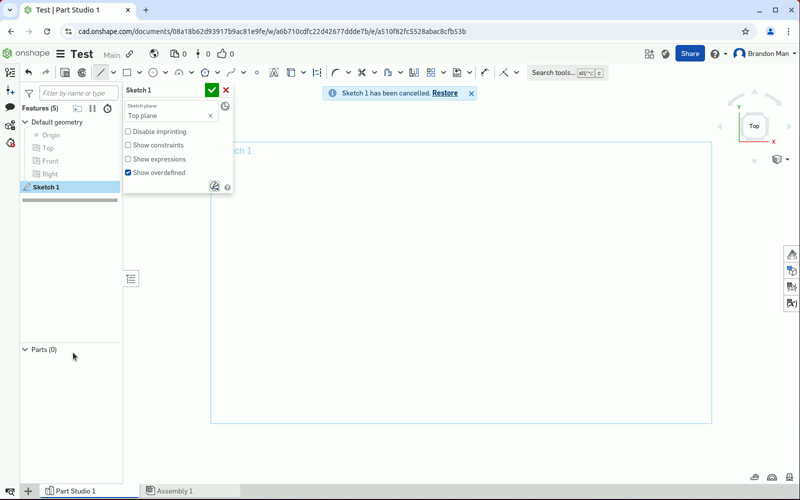
key_down(shift)
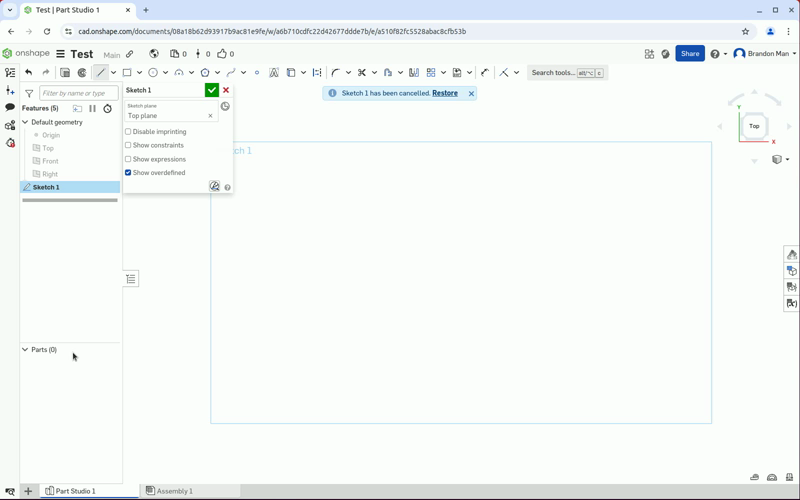
mouse_move(349, 282)
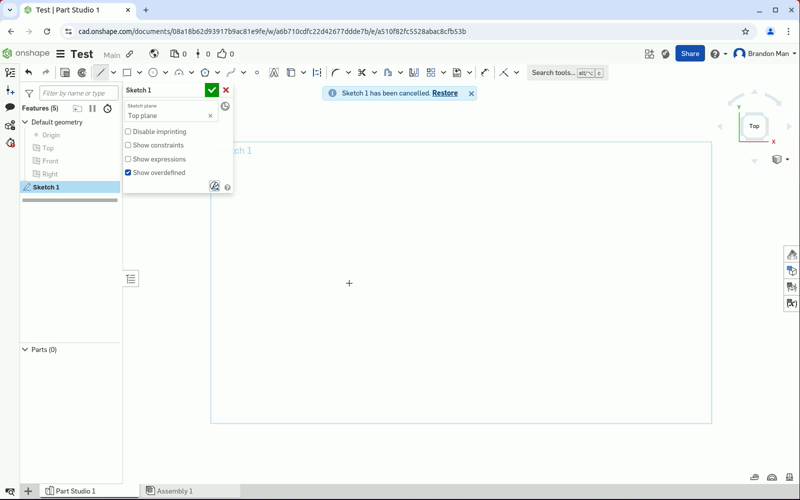
click(349, 282)
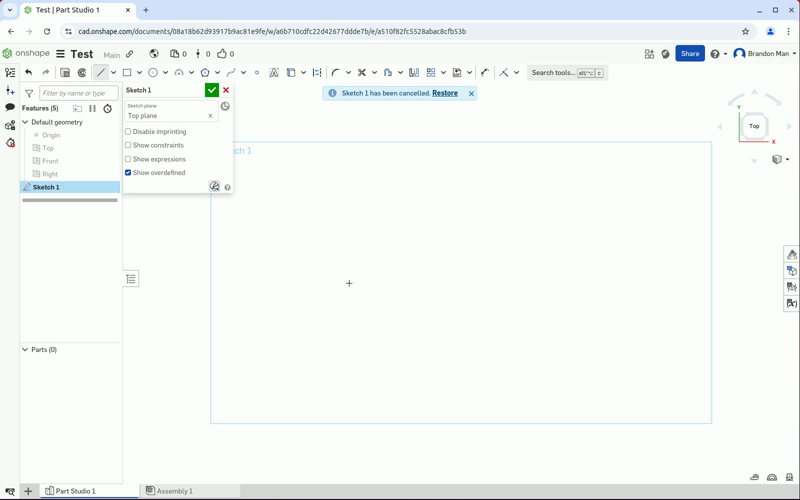
key_up(shift)
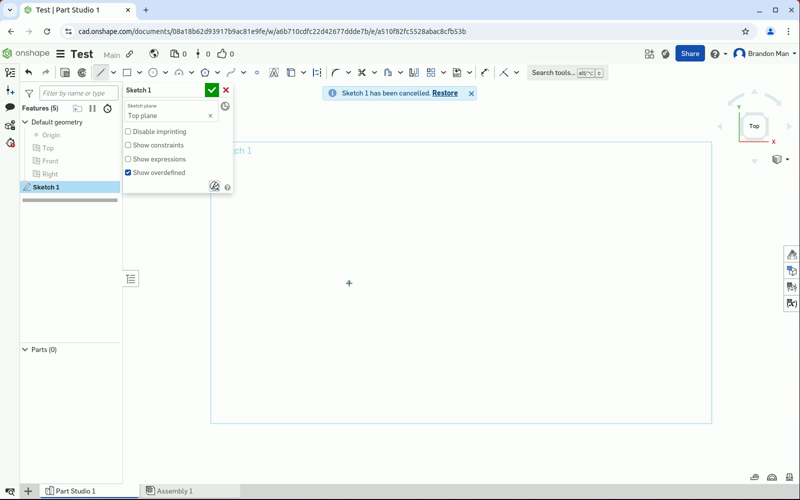
key_down(shift)
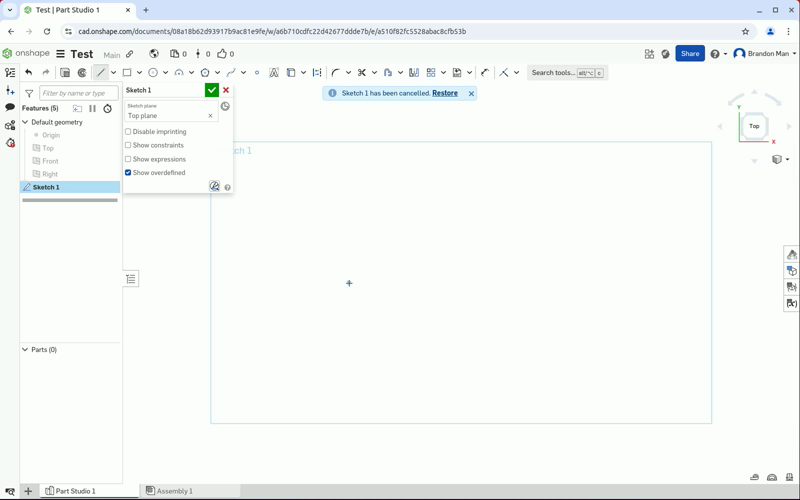
mouse_move(405, 378)
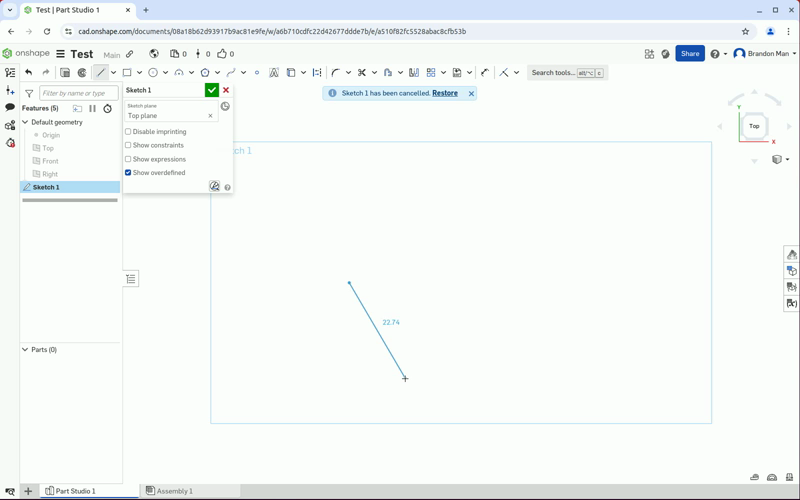
click(405, 378)
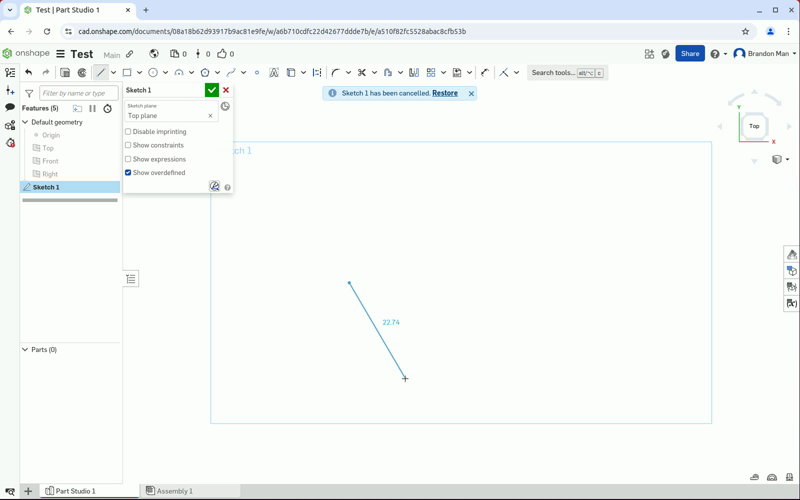
key_up(shift)
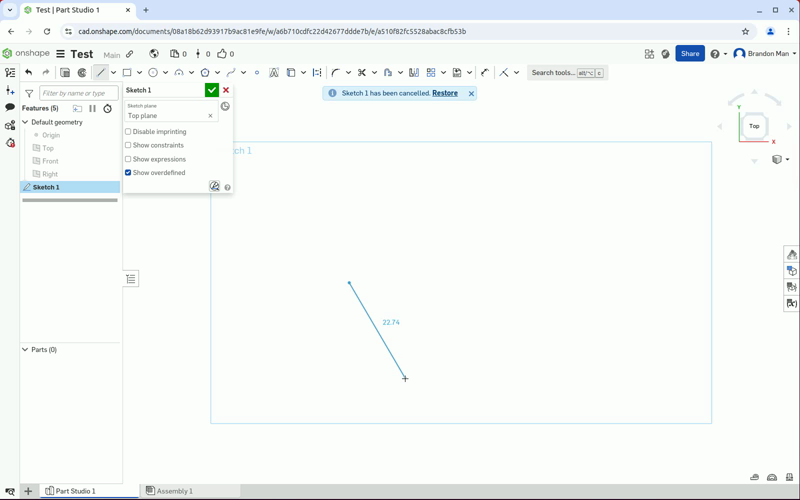
key_down(shift)
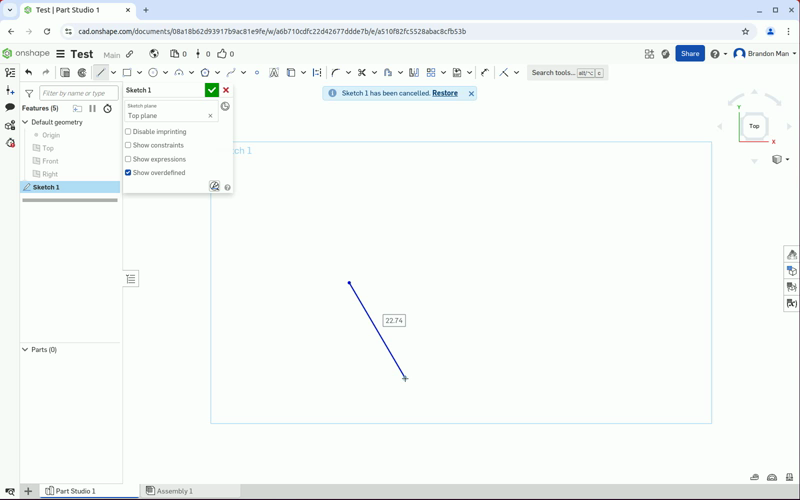
mouse_move(514, 378)
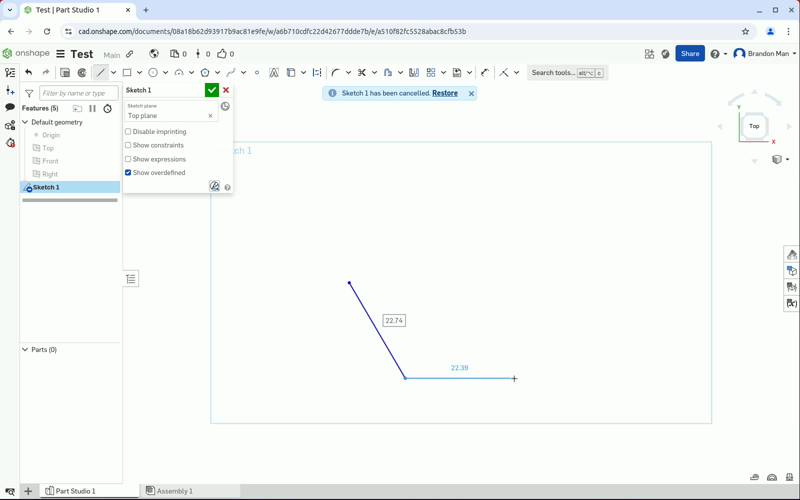
click(514, 378)
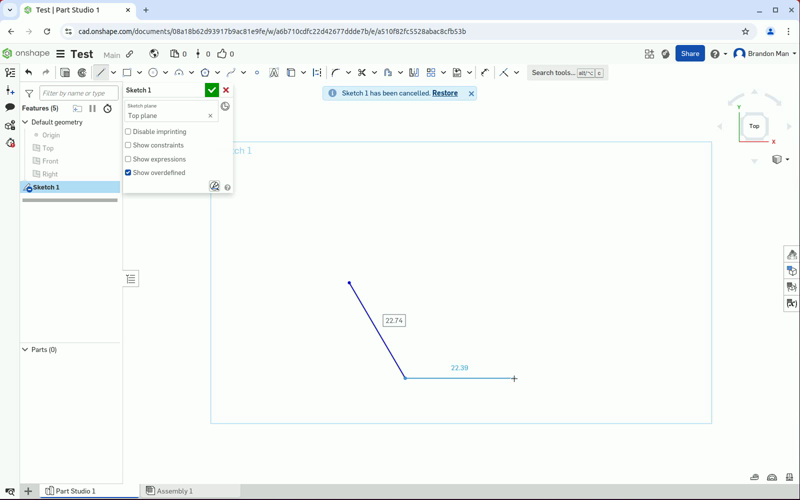
key_up(shift)
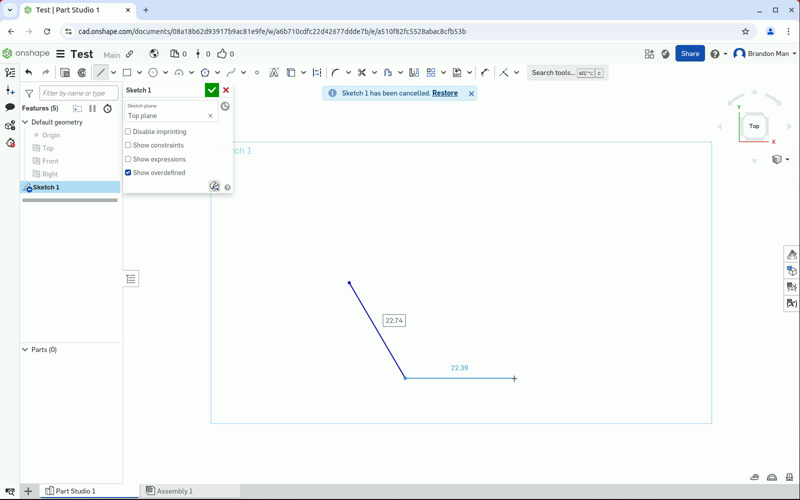
key_down(shift)
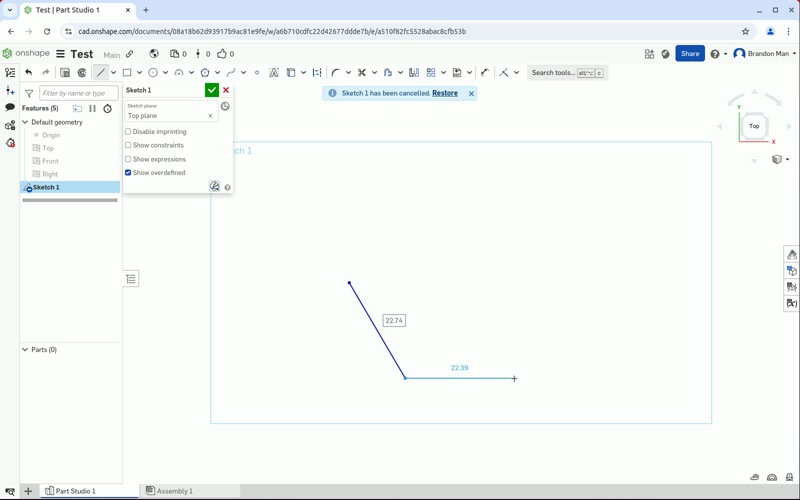
mouse_move(569, 282)
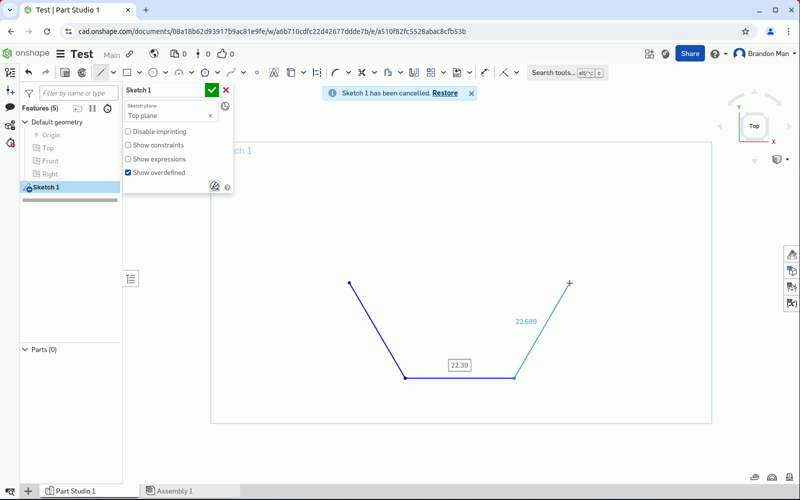
click(569, 282)
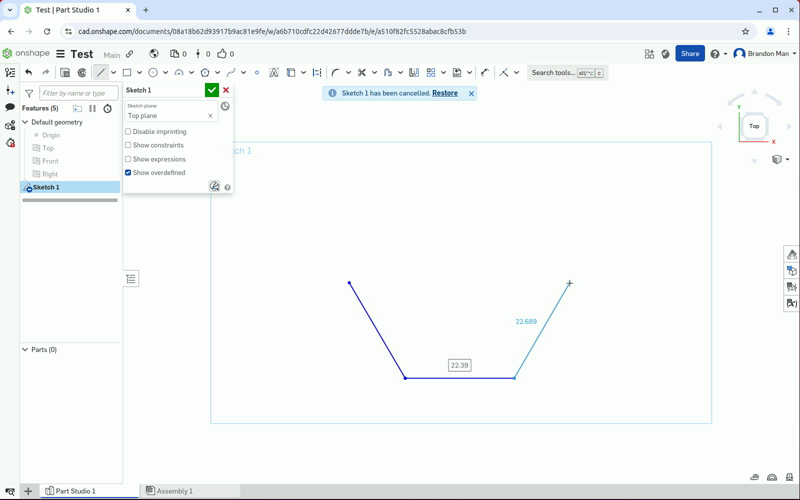
key_up(shift)
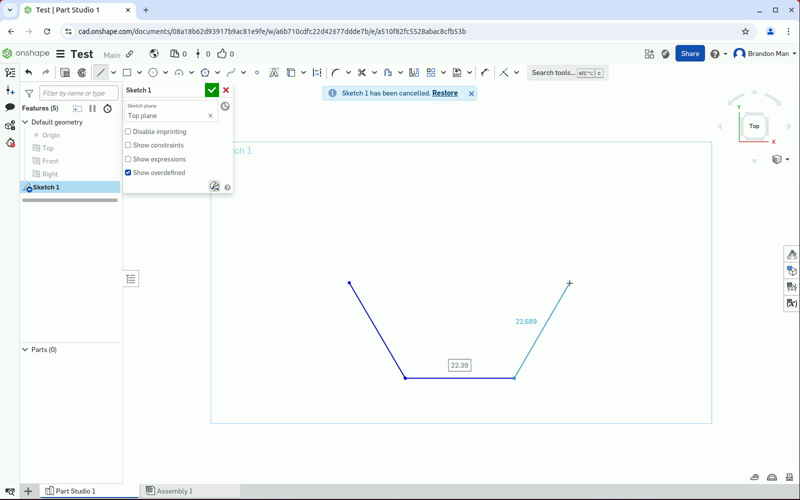
key_down(shift)
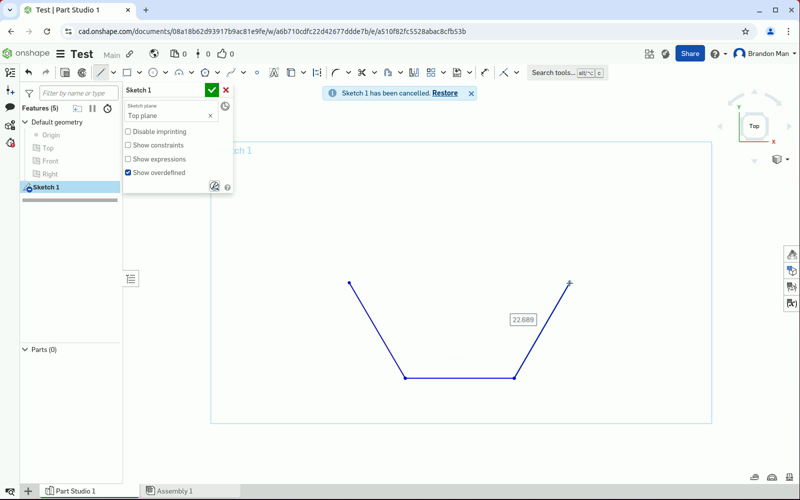
mouse_move(514, 187)
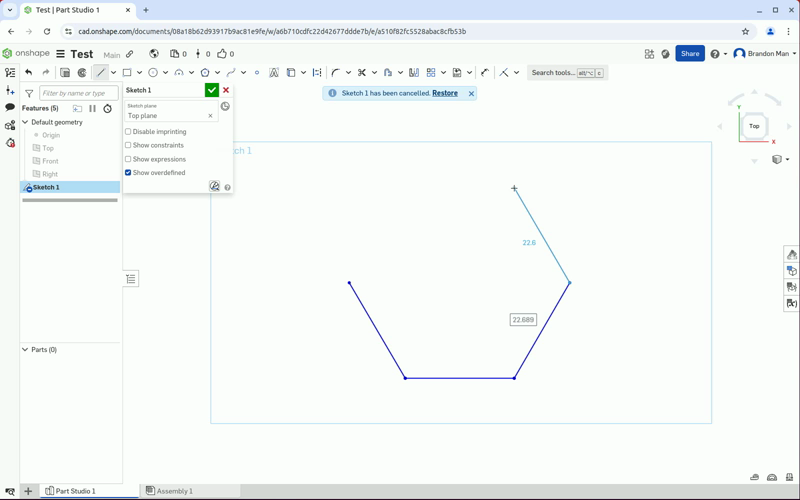
click(514, 187)
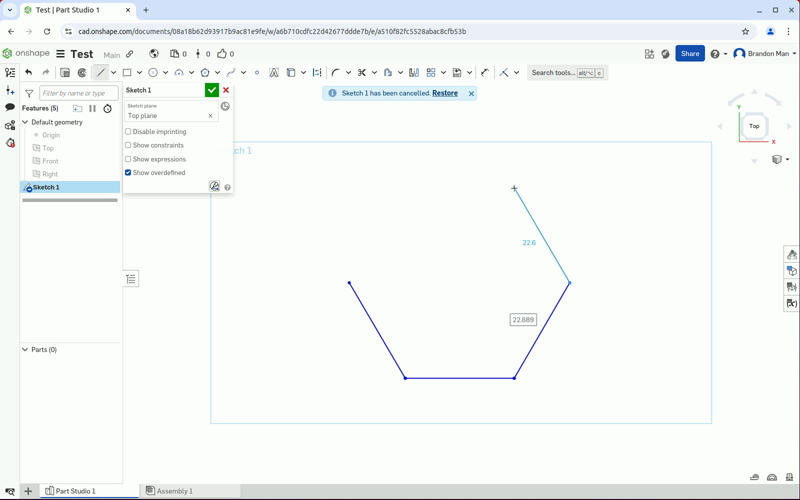
key_up(shift)
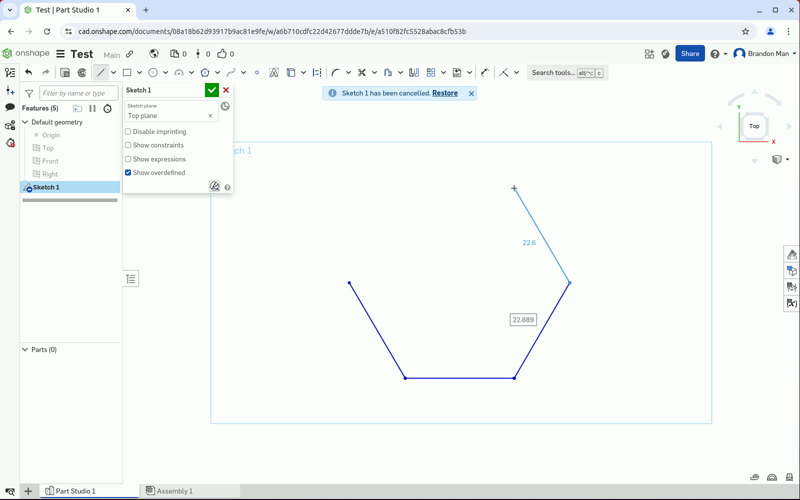
key_down(shift)
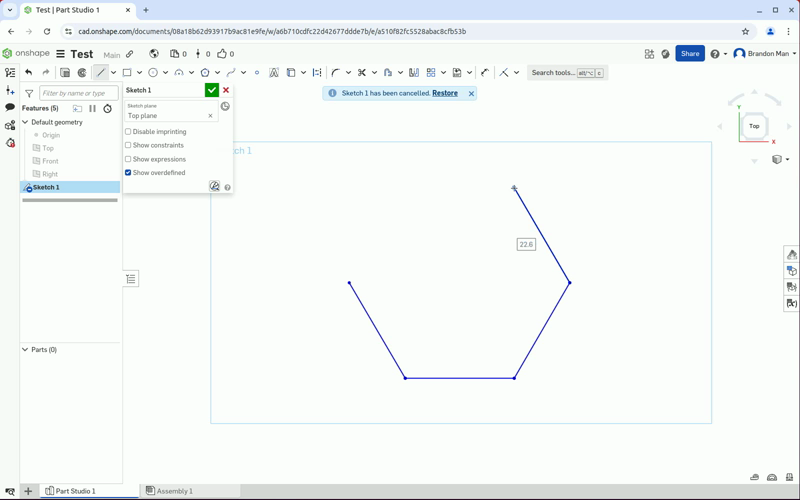
mouse_move(405, 187)
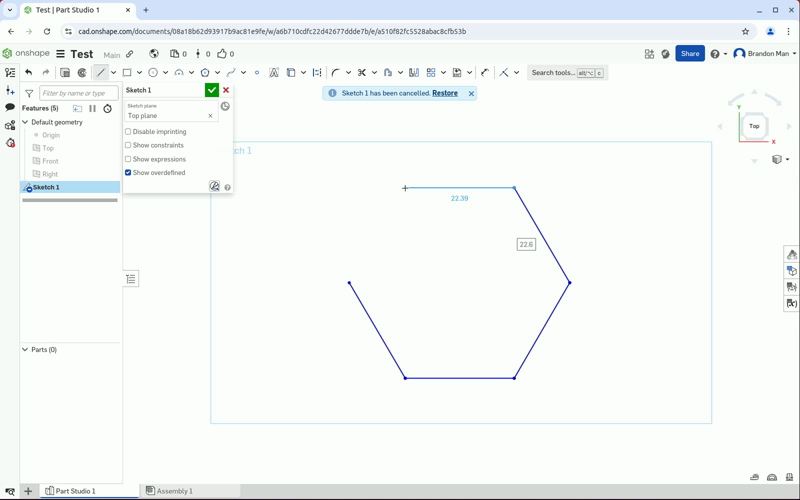
click(405, 187)
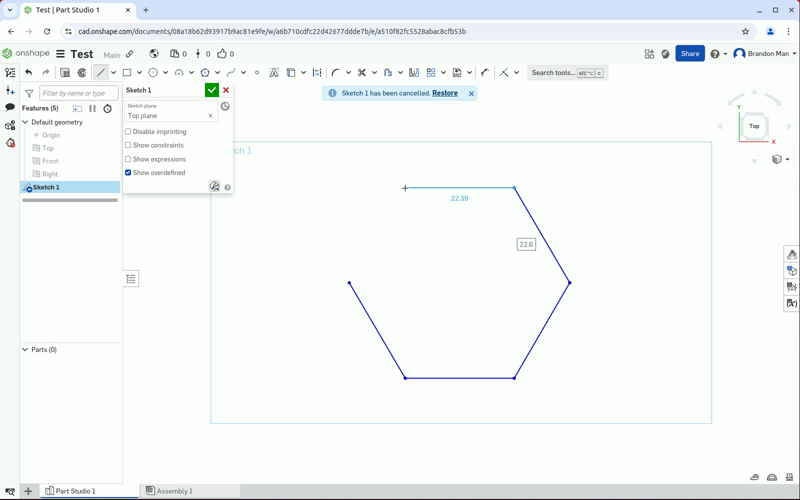
key_up(shift)
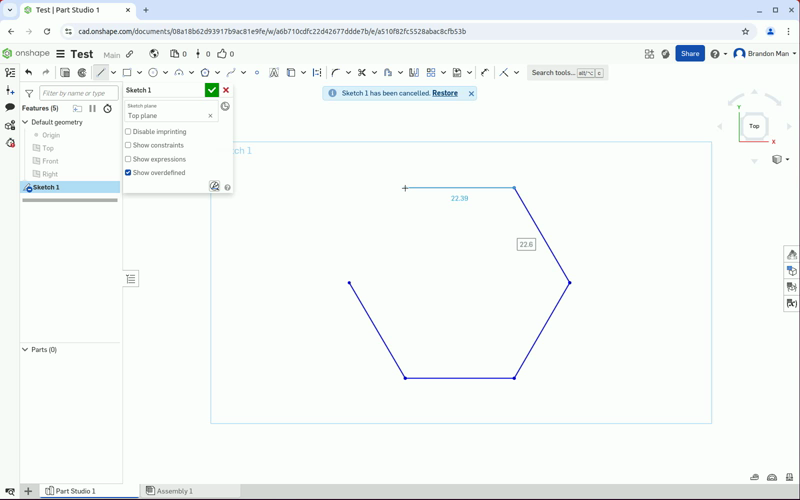
key_down(shift)
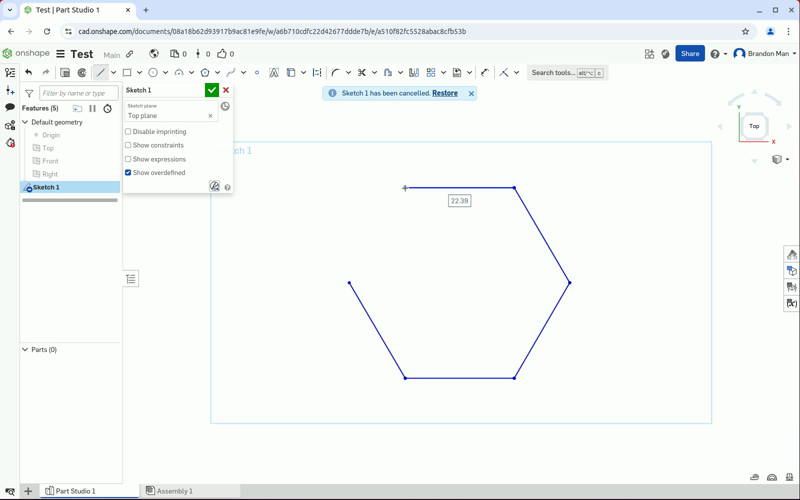
mouse_move(349, 282)
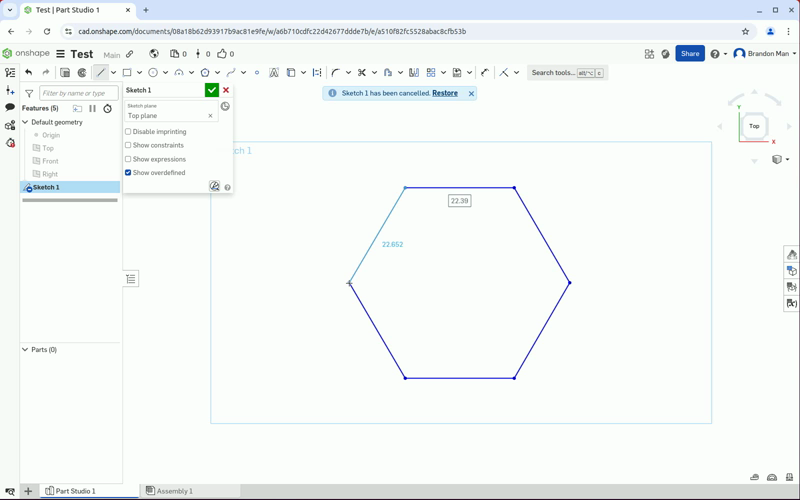
key_up(shift)
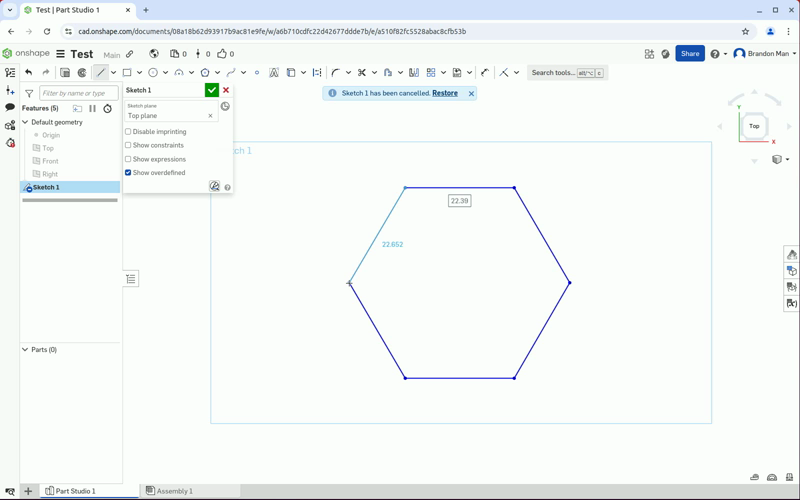
click(349, 282)
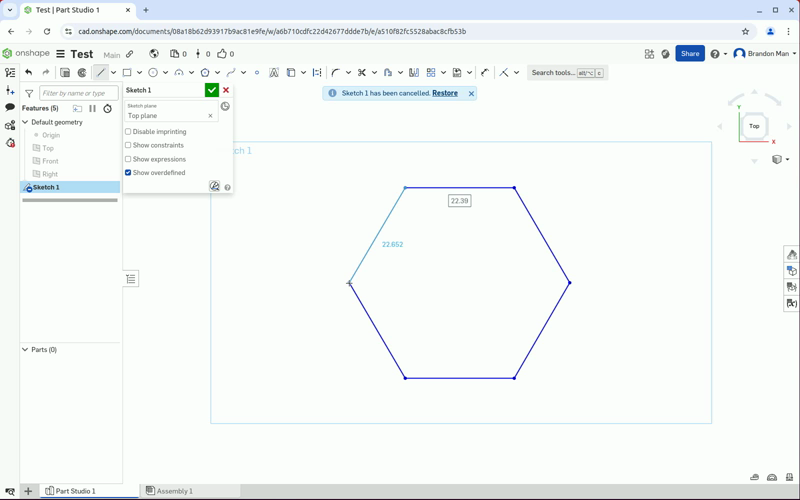
key(esc)
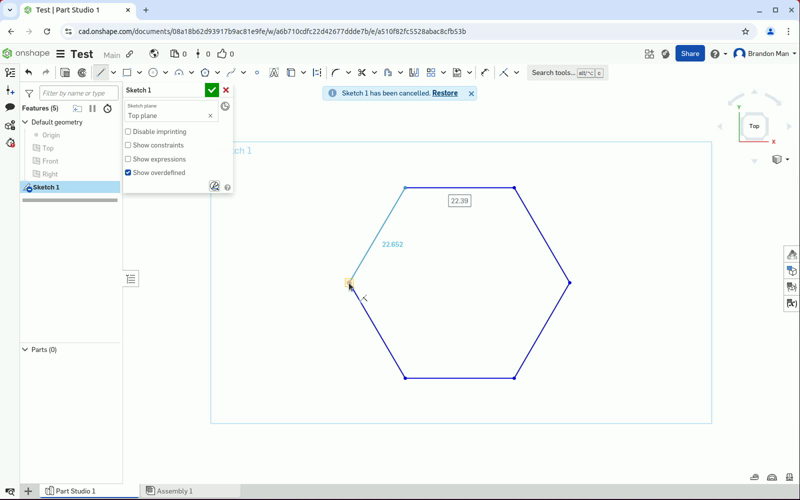
mouse_move(409, 279)
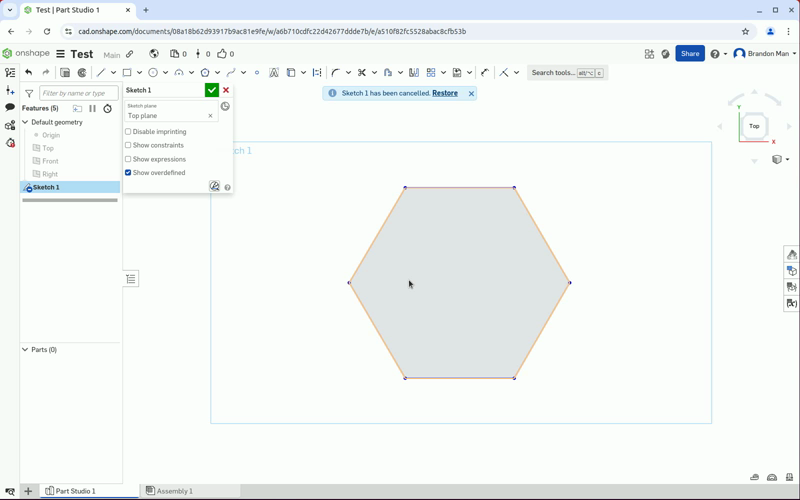
click(409, 279)
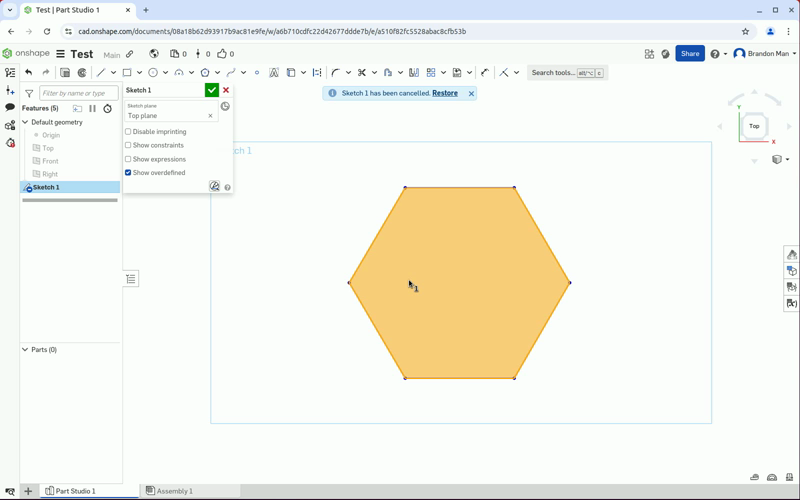
mouse_move(73, 352)
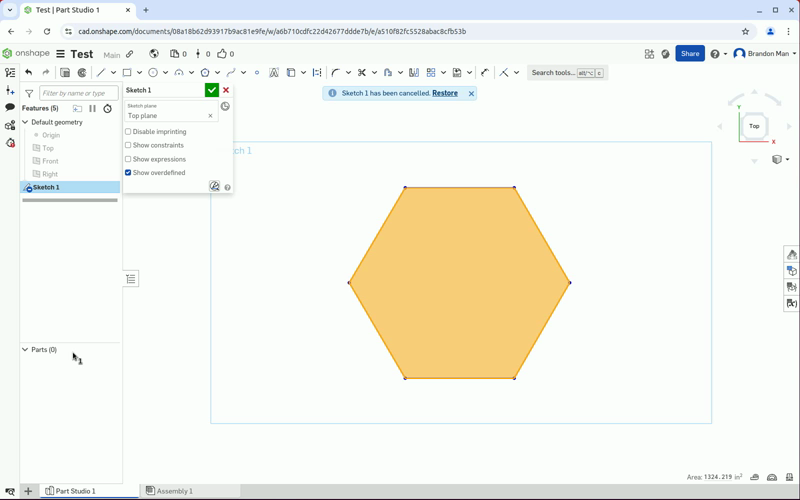
key(shift+y)
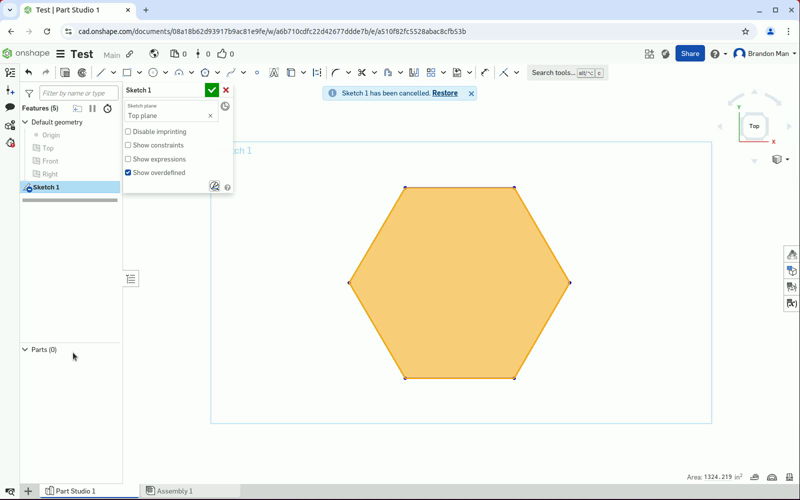
key(shift+e)
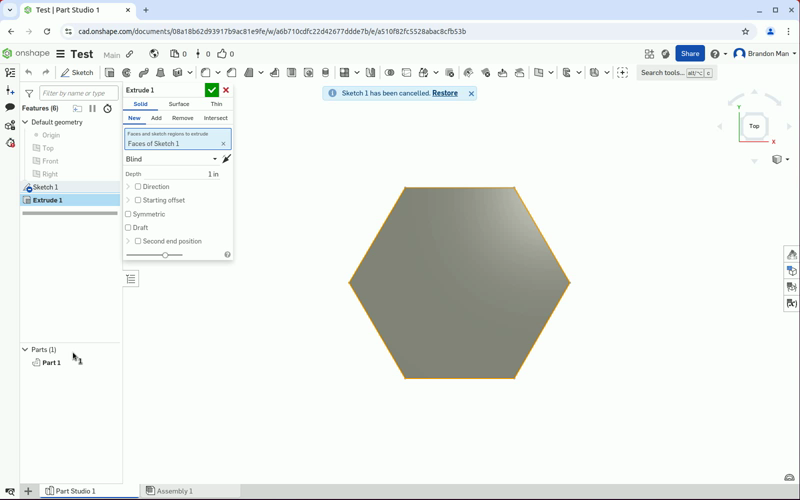
mouse_move(143, 106)
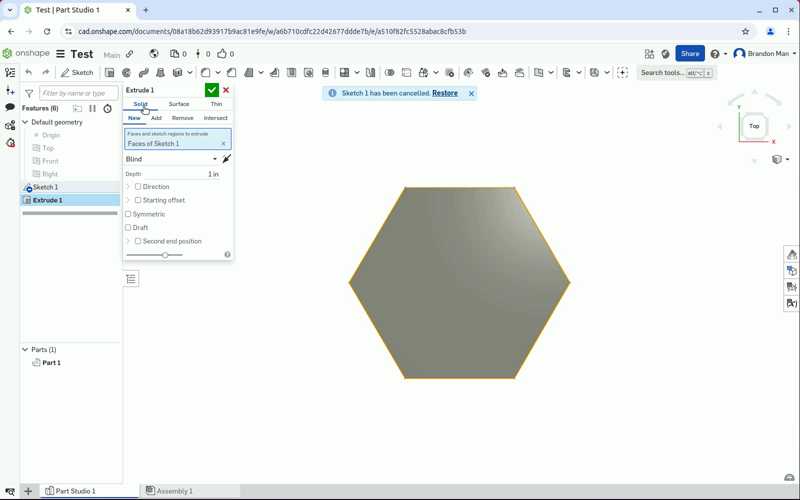
click(143, 106)
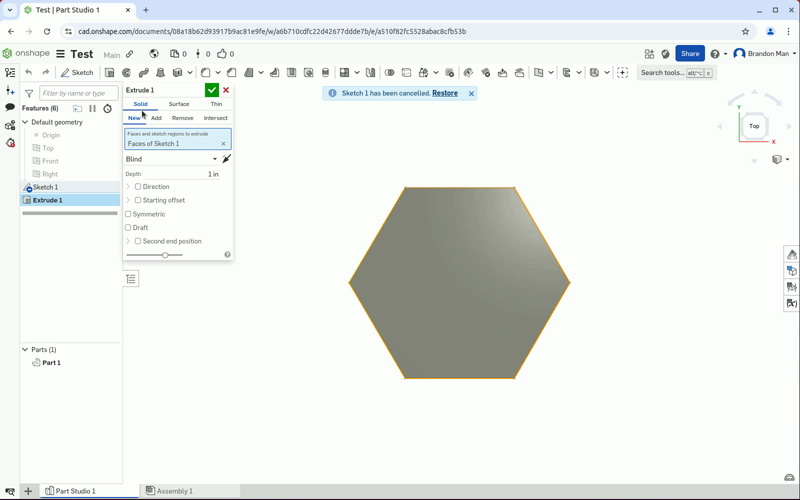
mouse_move(137, 120)
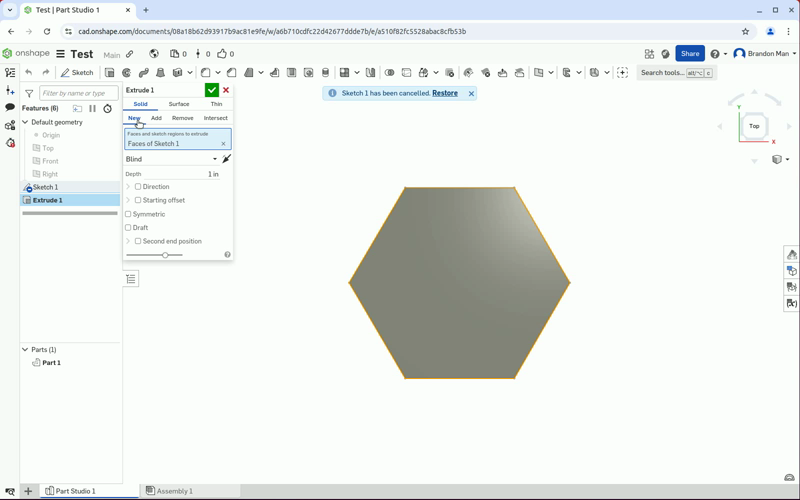
click(137, 120)
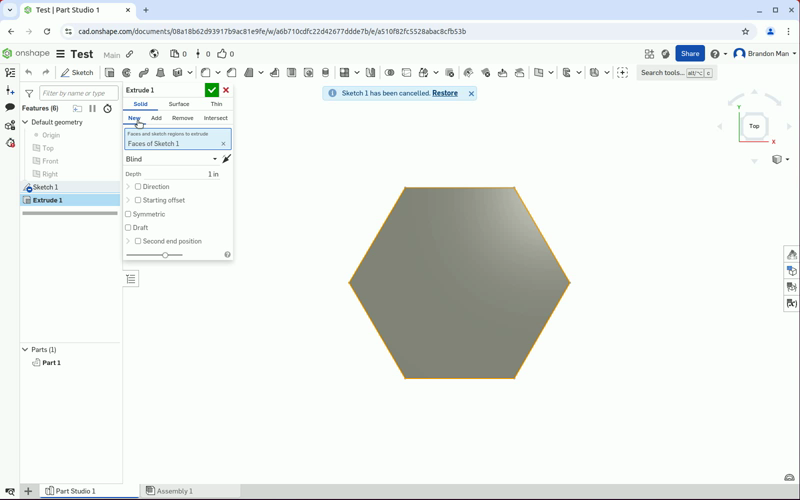
key(tab, 4)
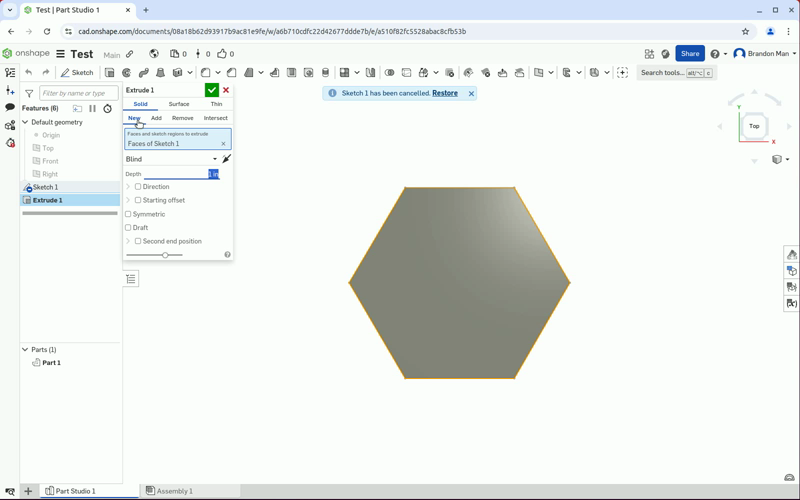
text(15.405)
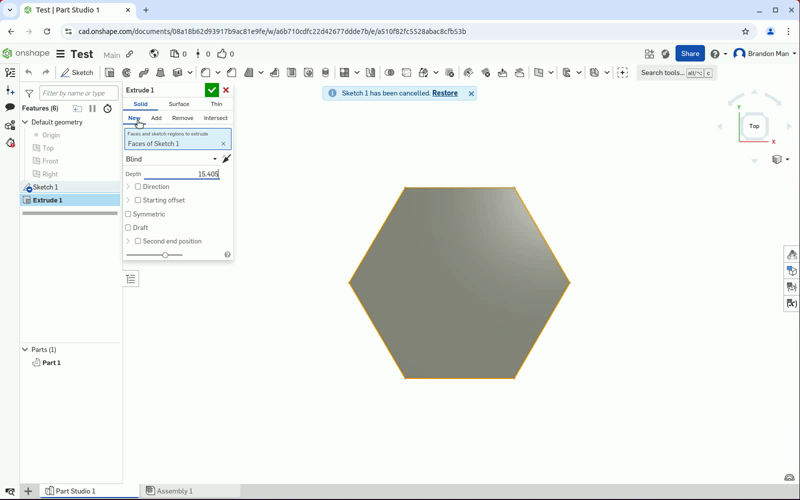
key(enter)
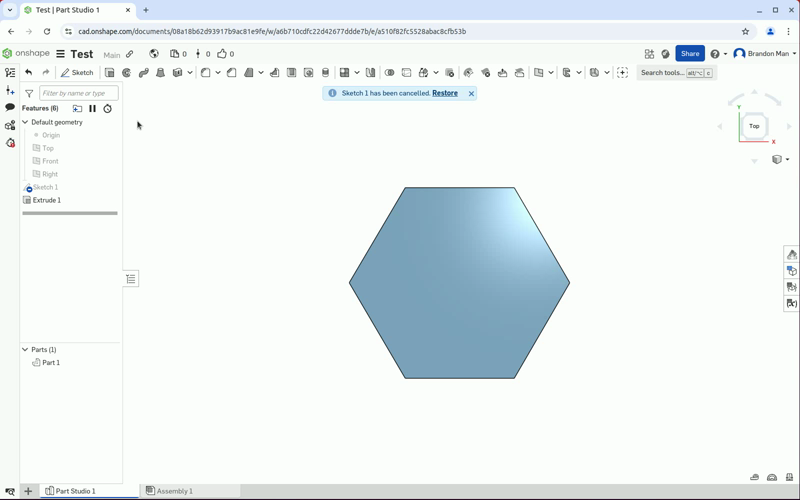
key(shift+h)
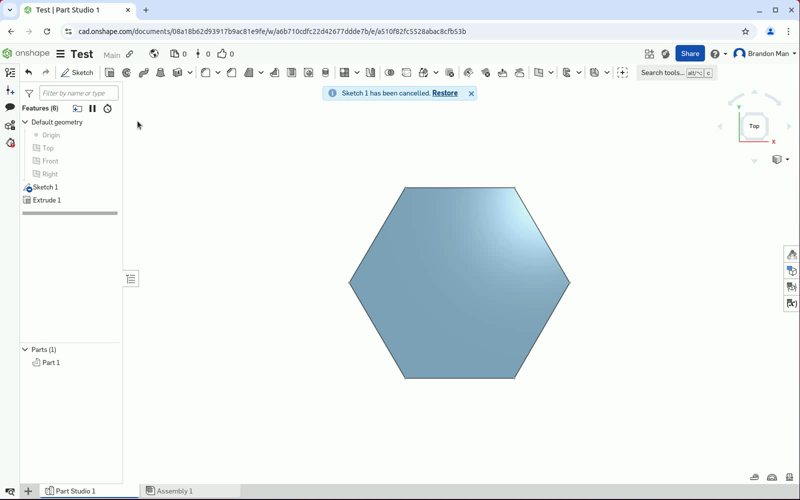
key(shift+h)
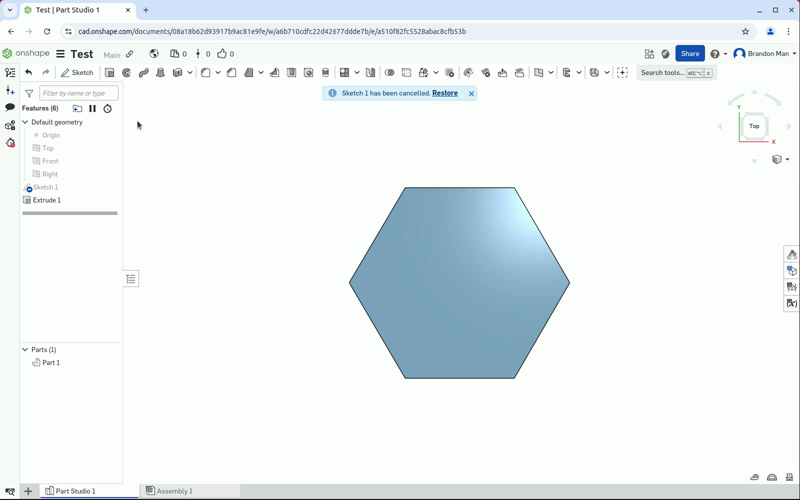
mouse_move(73, 189)
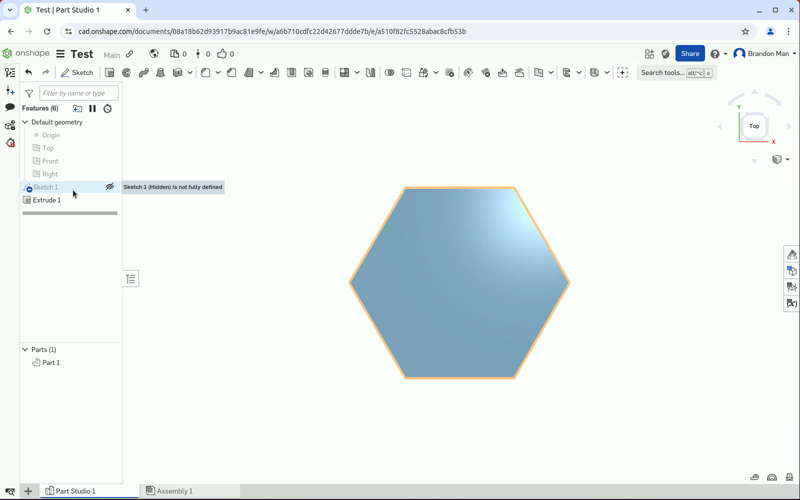
click(73, 189)
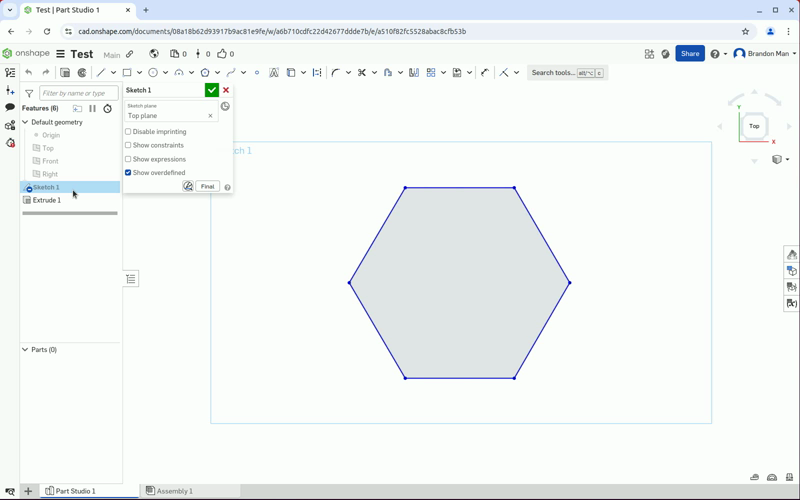
mouse_move(229, 92)
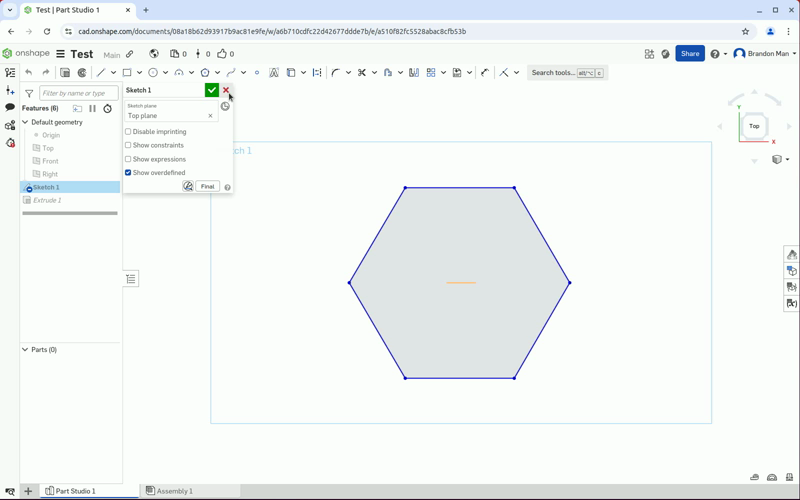
click(229, 92)
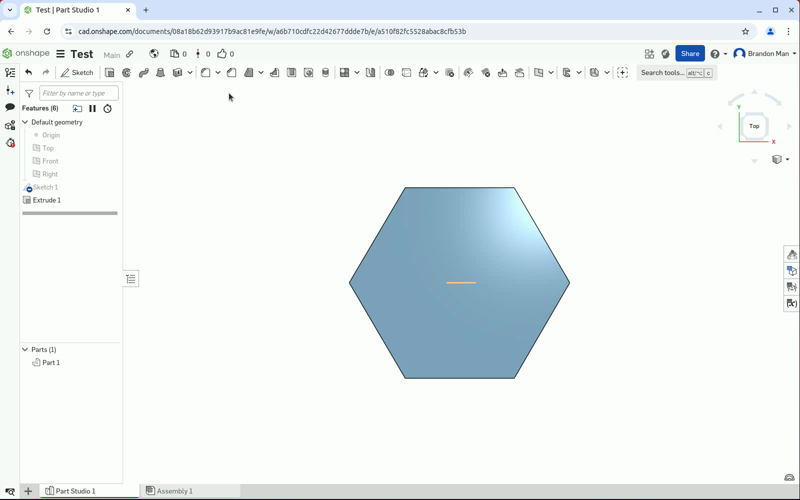
mouse_move(541, 75)
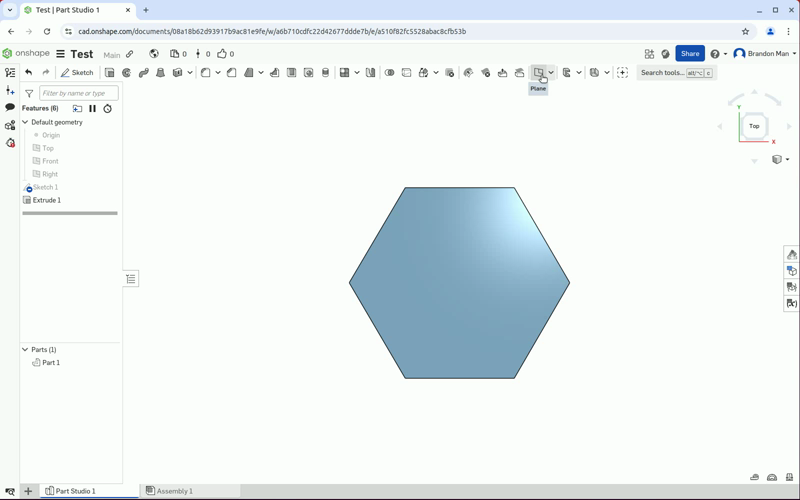
click(541, 75)
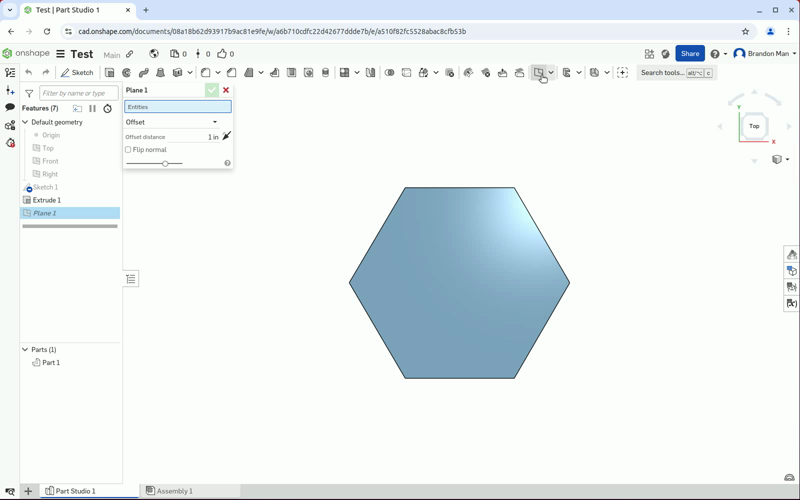
mouse_move(73, 150)
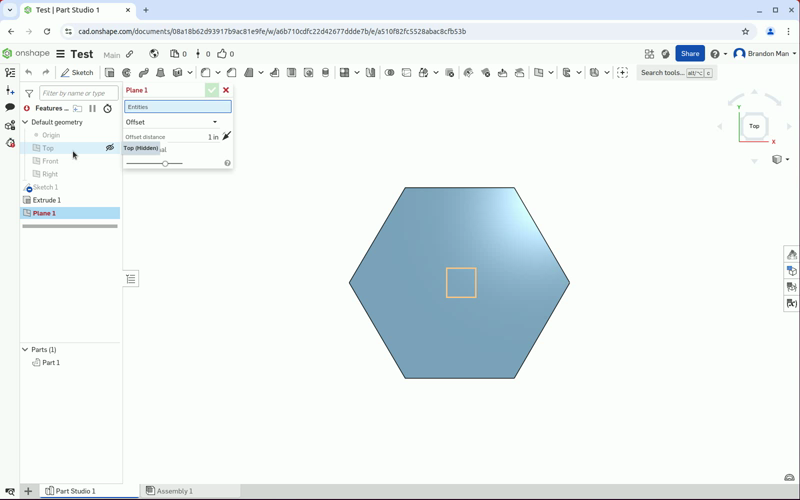
click(73, 150)
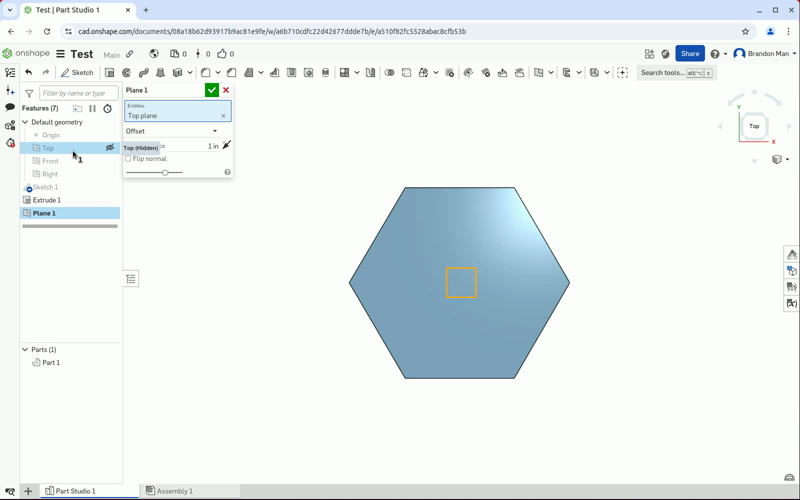
key(tab, 2)
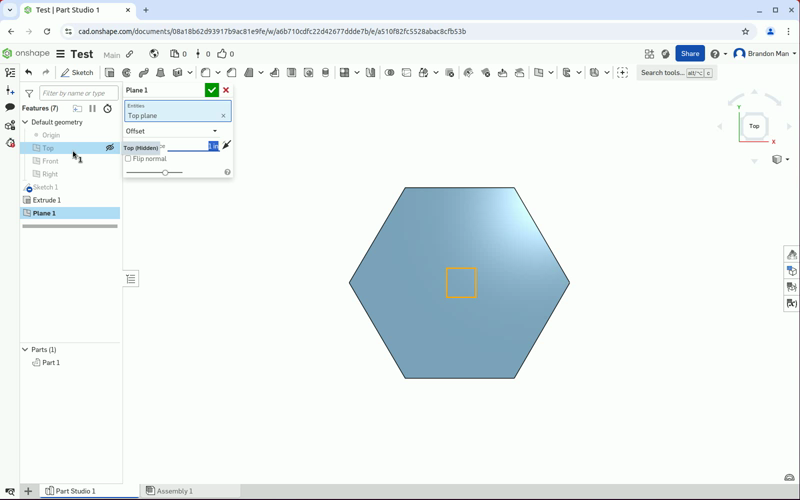
text(15.405)
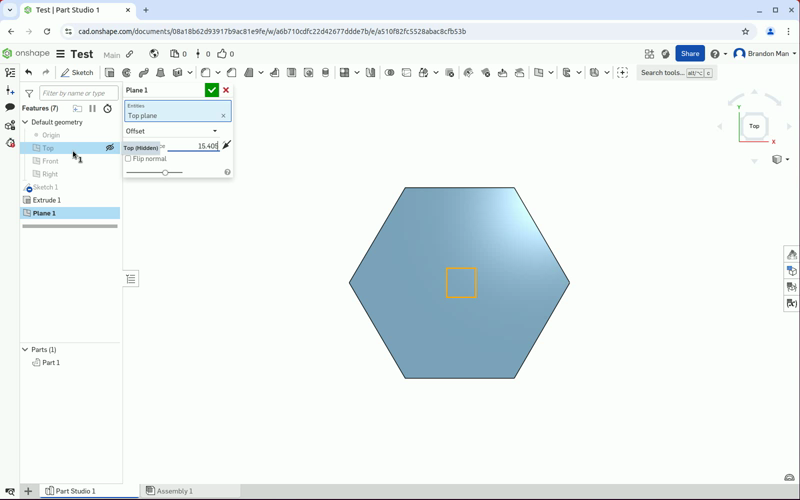
key(enter, 2)
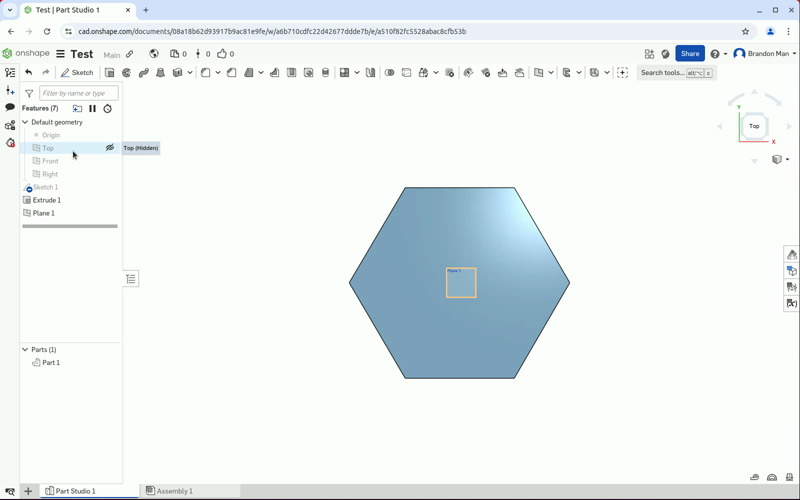
key(shift+s)
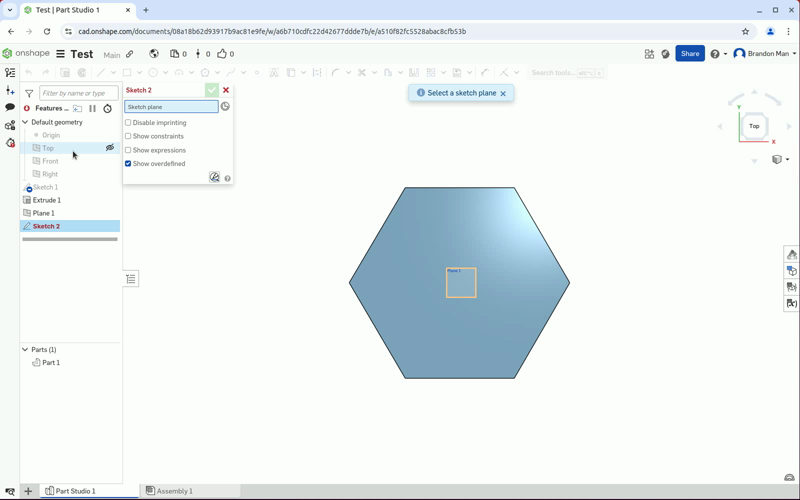
mouse_move(73, 215)
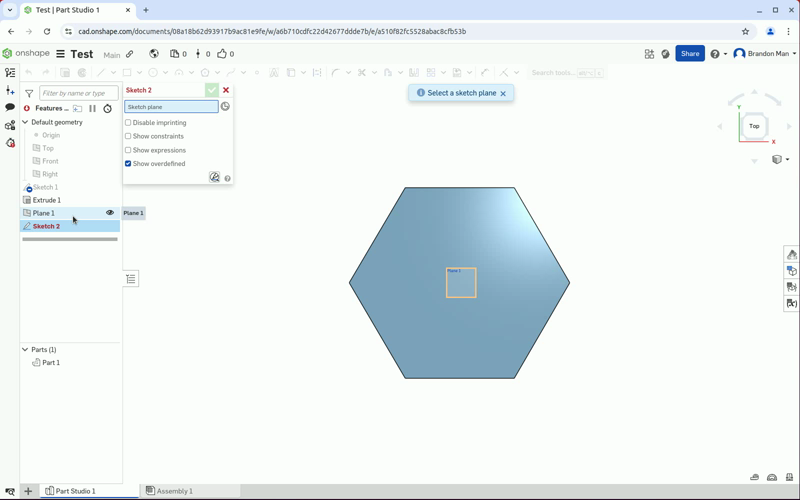
click(73, 215)
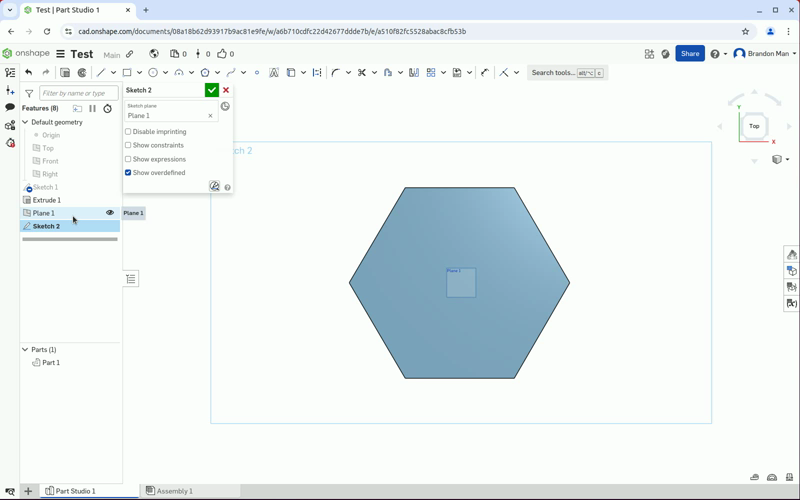
mouse_move(73, 352)
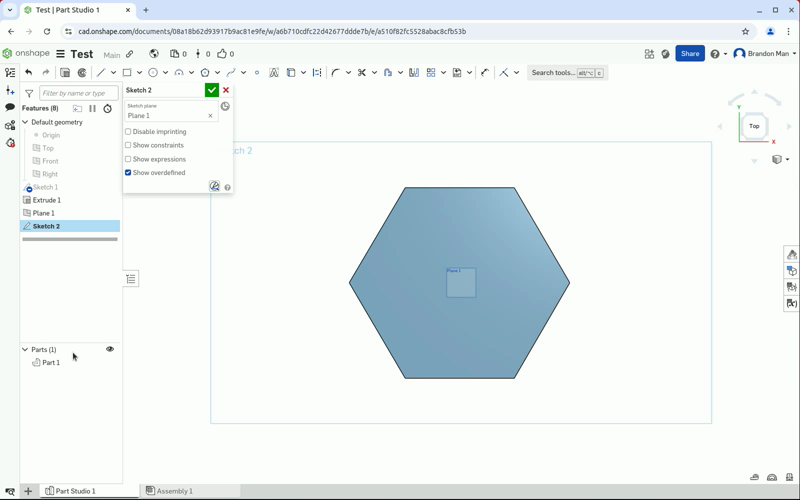
key(y)
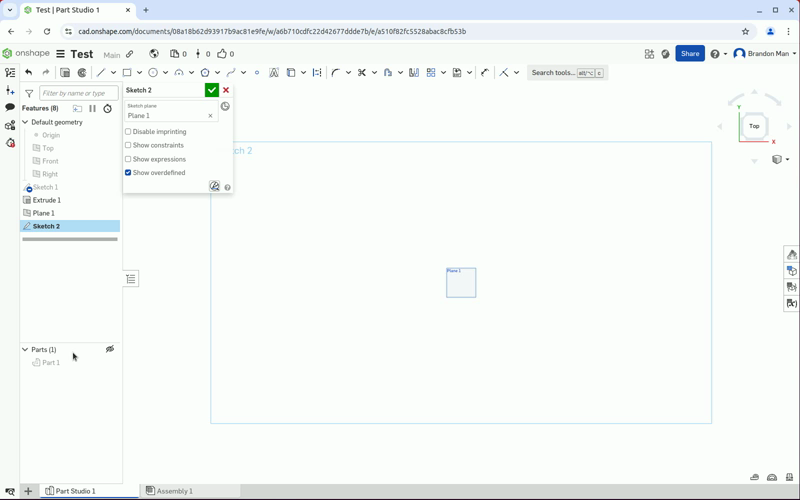
key(c)
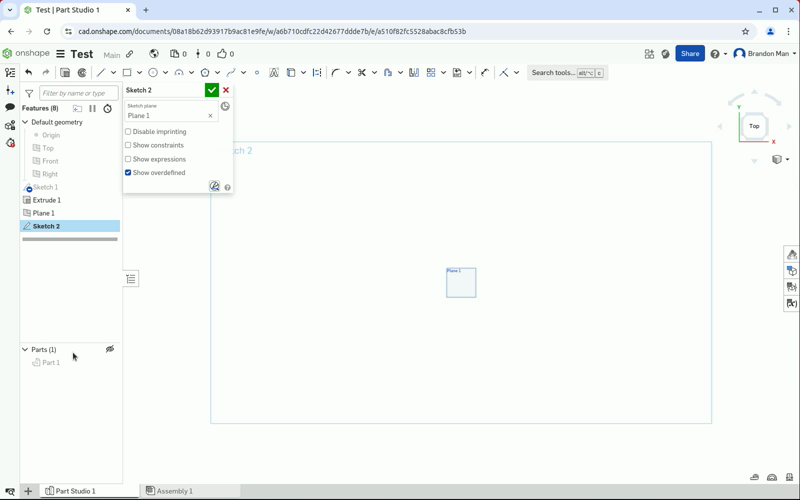
key_down(shift)
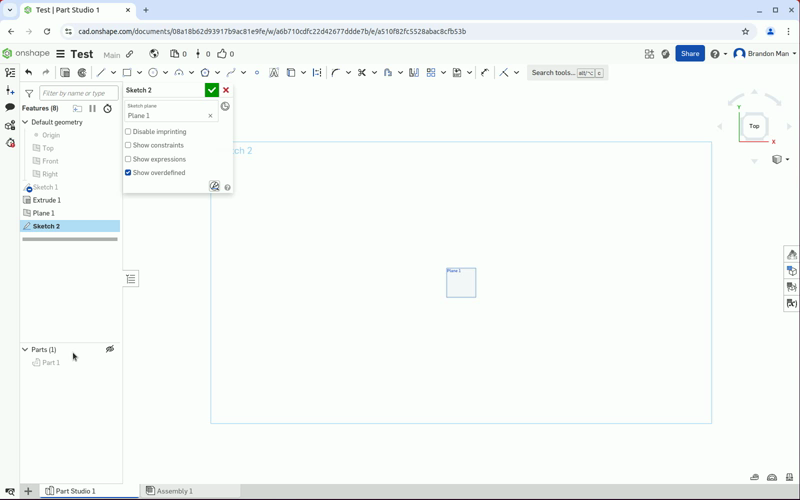
mouse_move(461, 282)
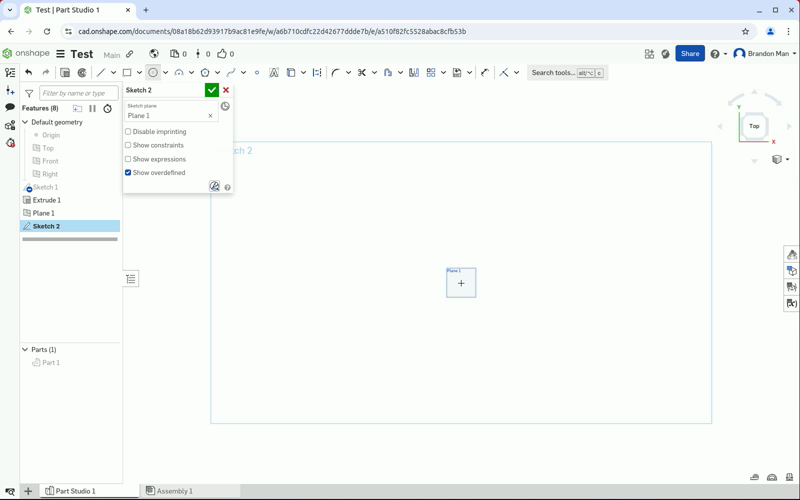
click(461, 282)
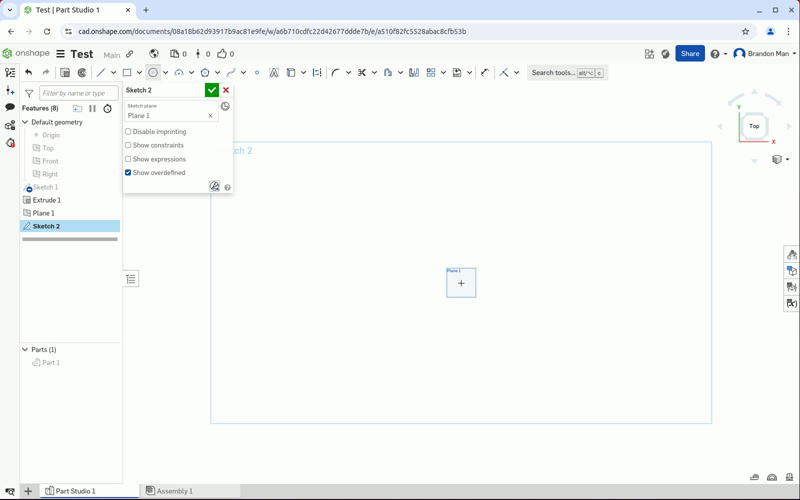
key_up(shift)
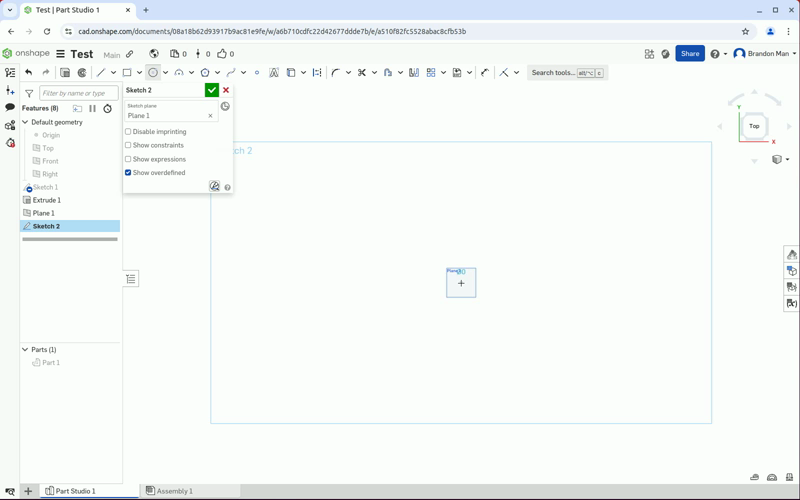
mouse_move(552, 282)
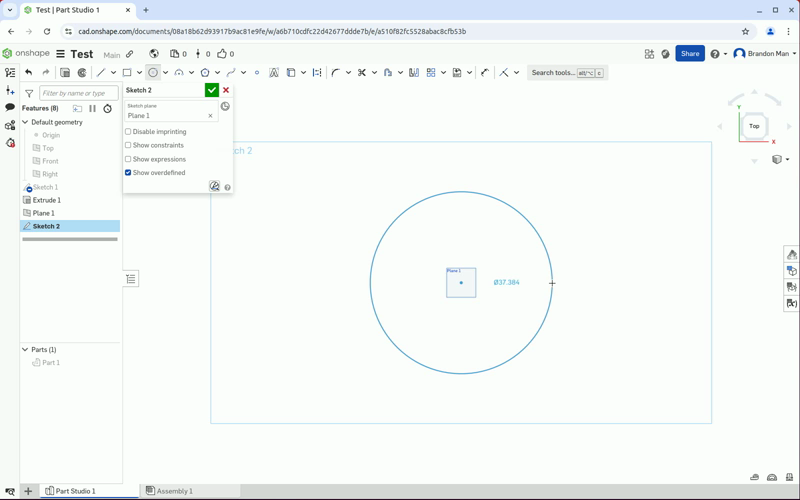
click(552, 282)
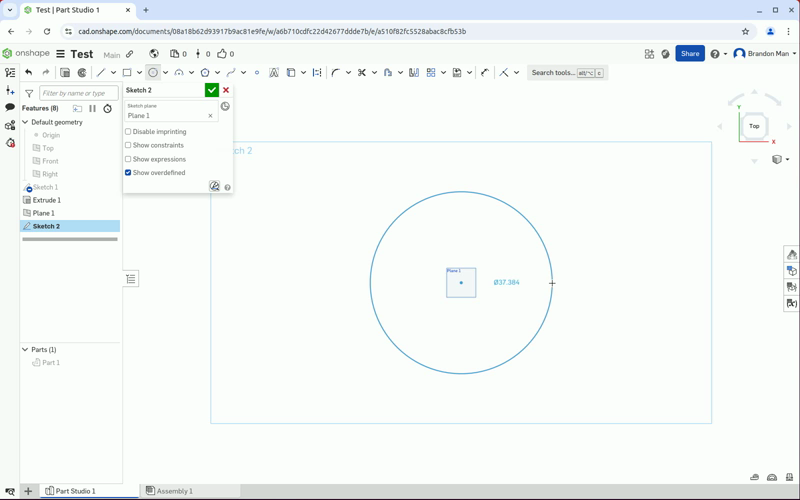
key(esc)
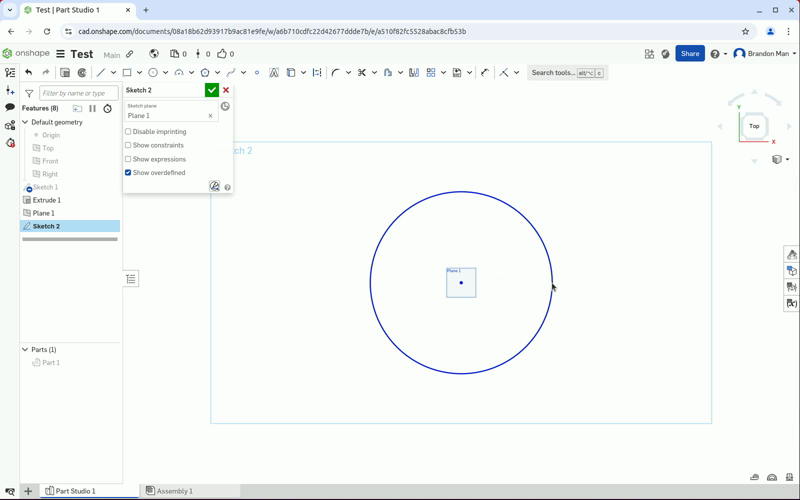
mouse_move(444, 263)
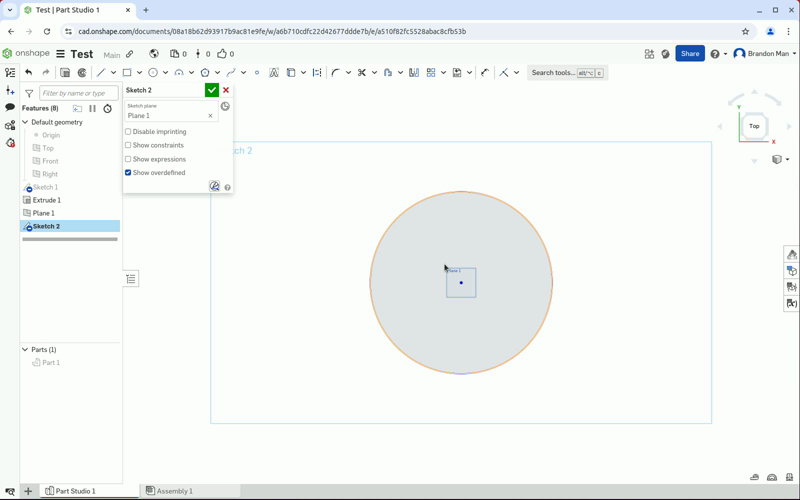
click(444, 263)
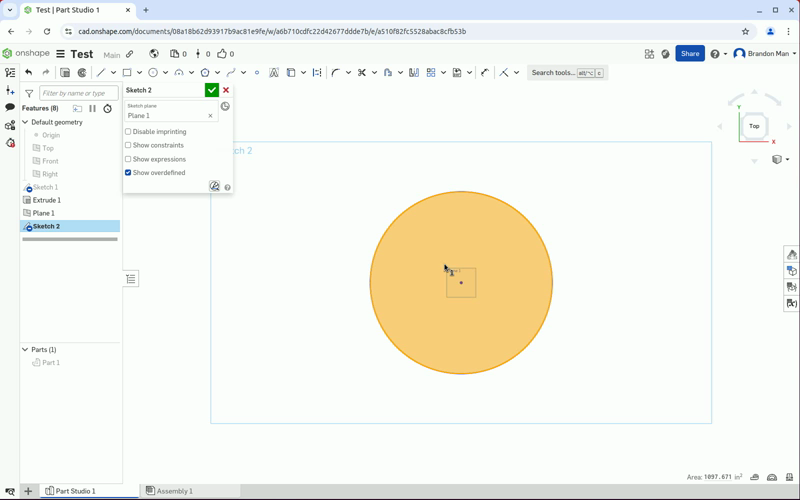
mouse_move(73, 352)
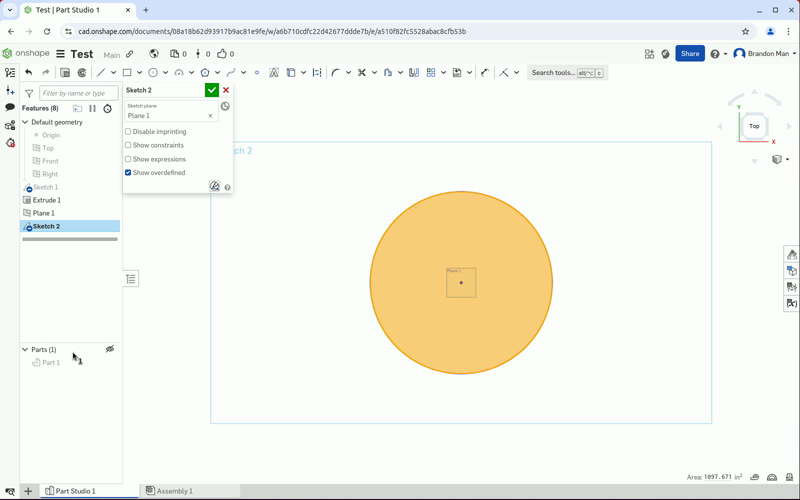
key(shift+y)
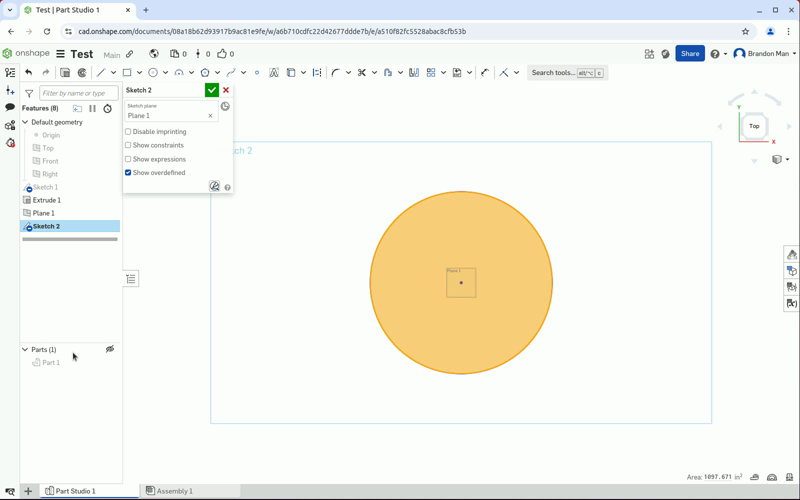
key(shift+e)
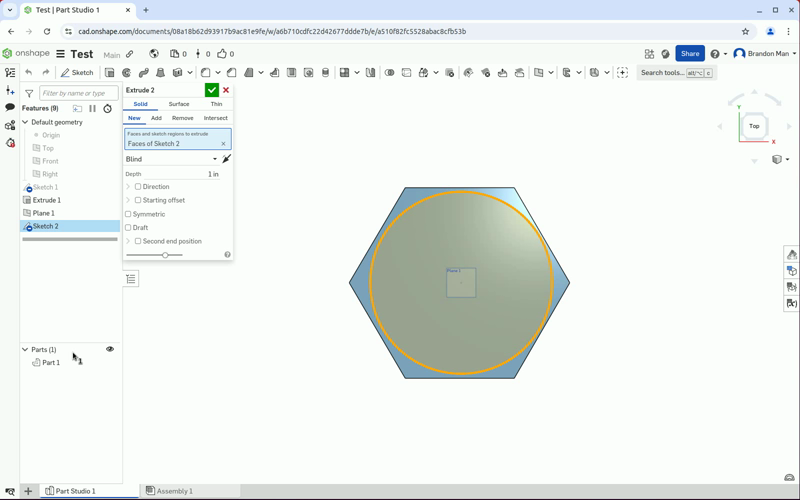
mouse_move(143, 106)
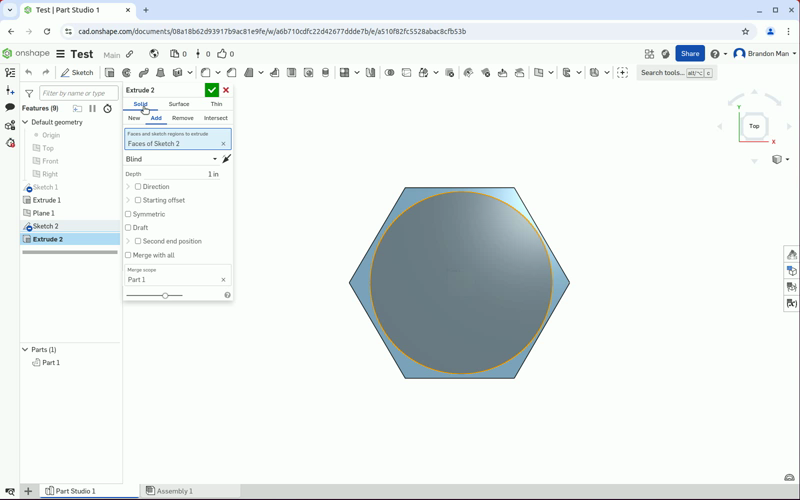
click(143, 106)
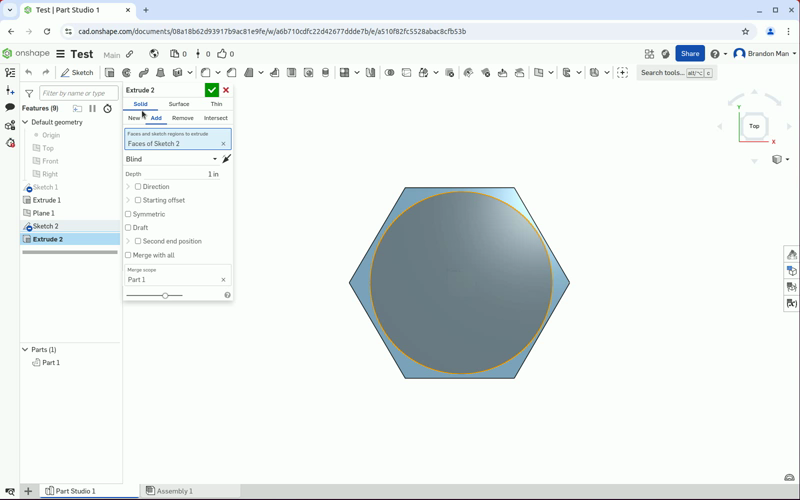
mouse_move(137, 120)
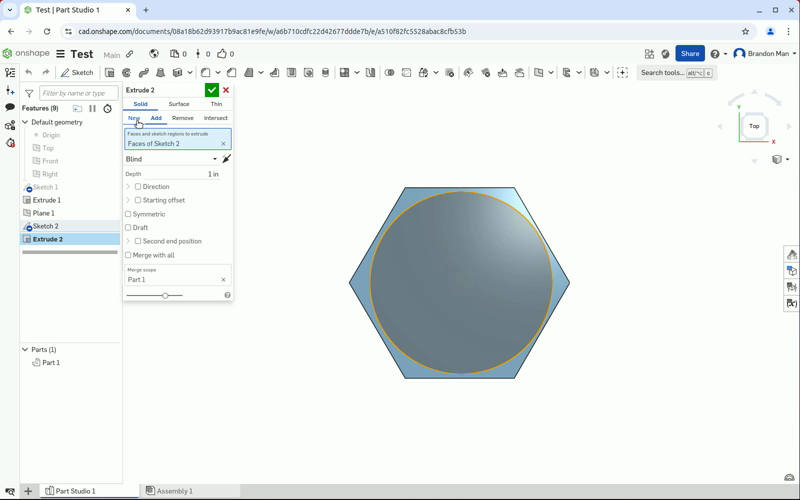
click(137, 120)
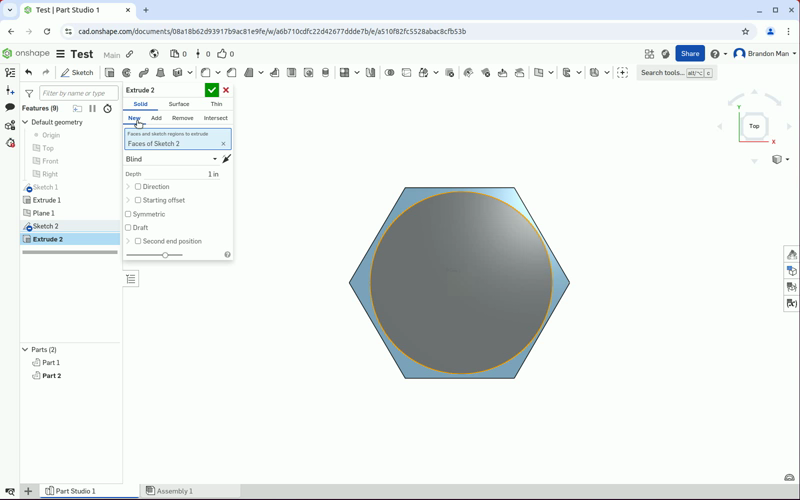
key(tab, 4)
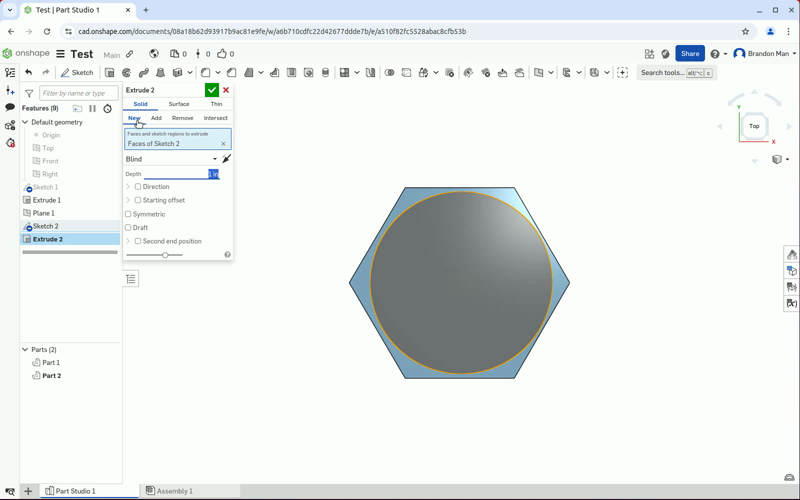
text(7.703)
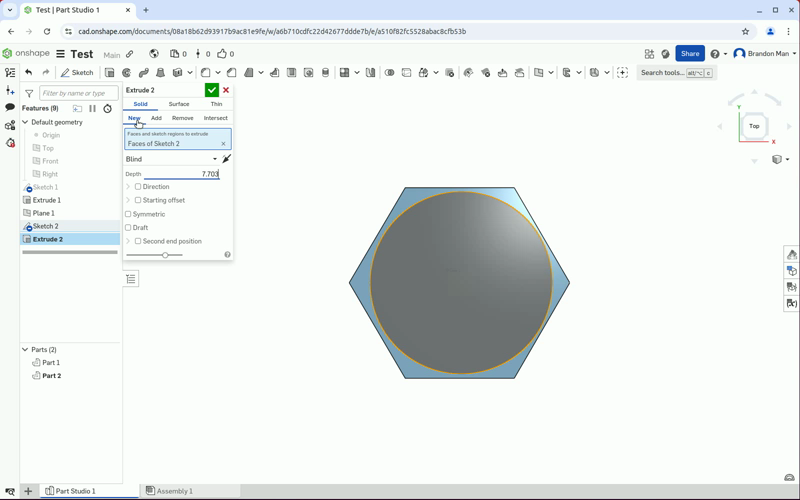
key(enter)
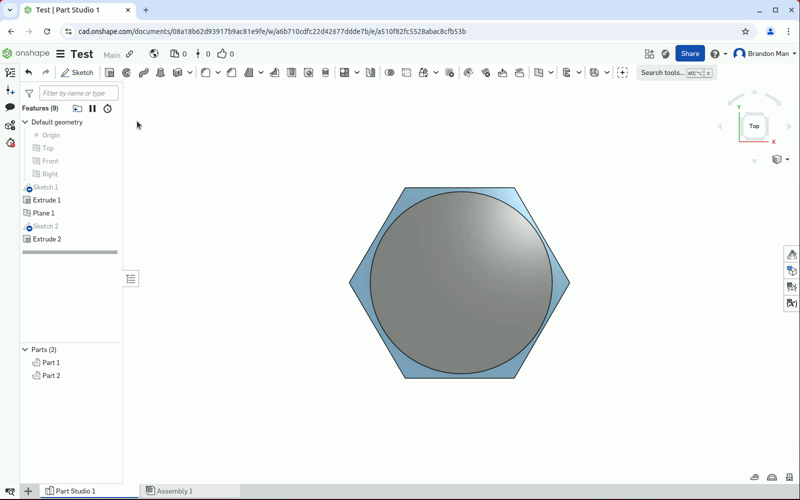
key(shift+h)
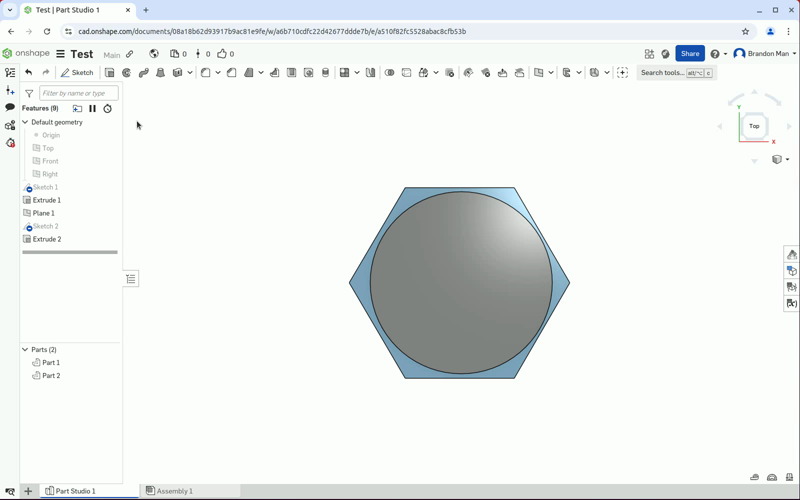
key(shift+h)
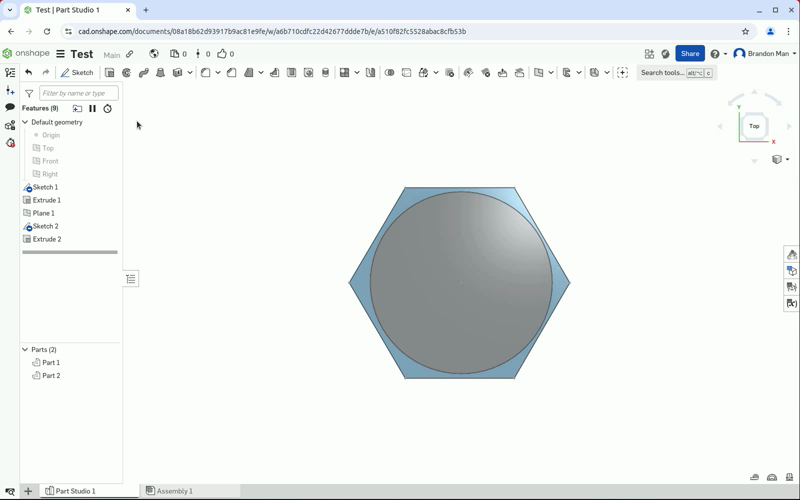
key(shift+7)
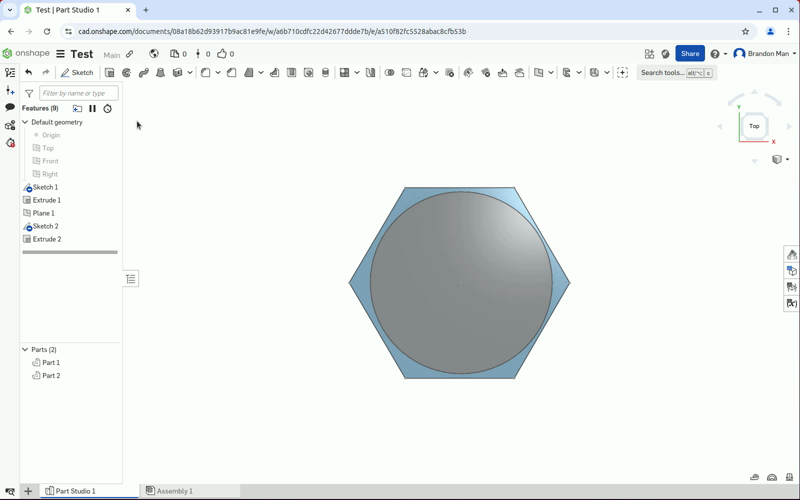
key(up, 3)
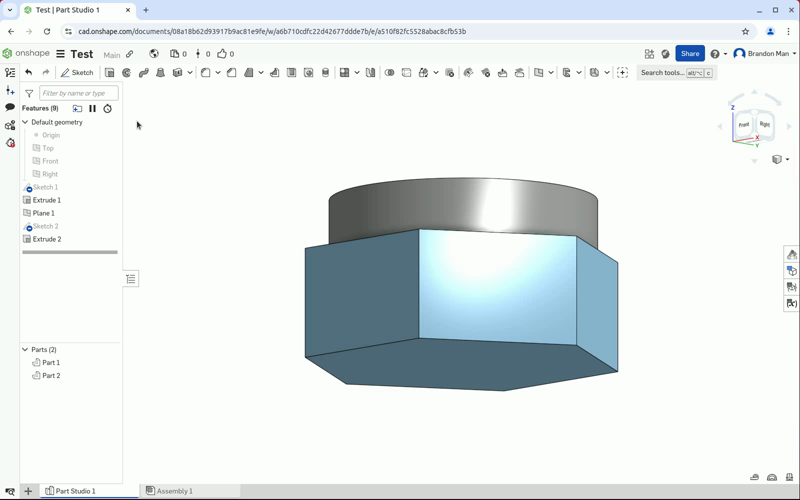
key(left, 3)
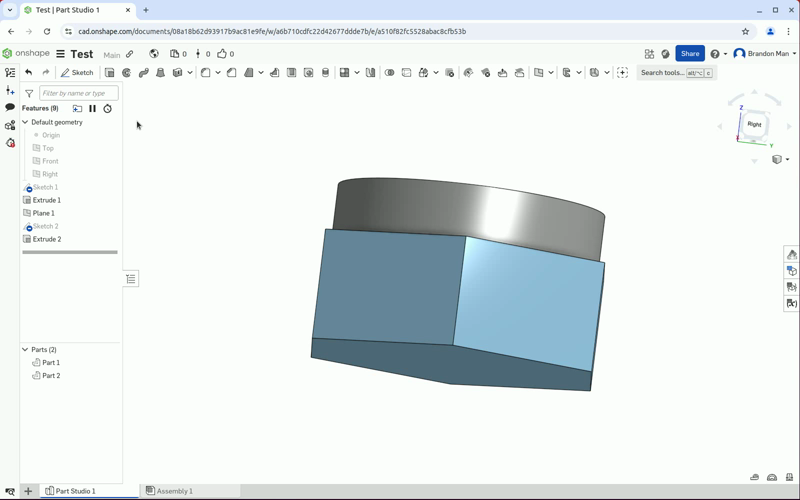
key(right, 3)
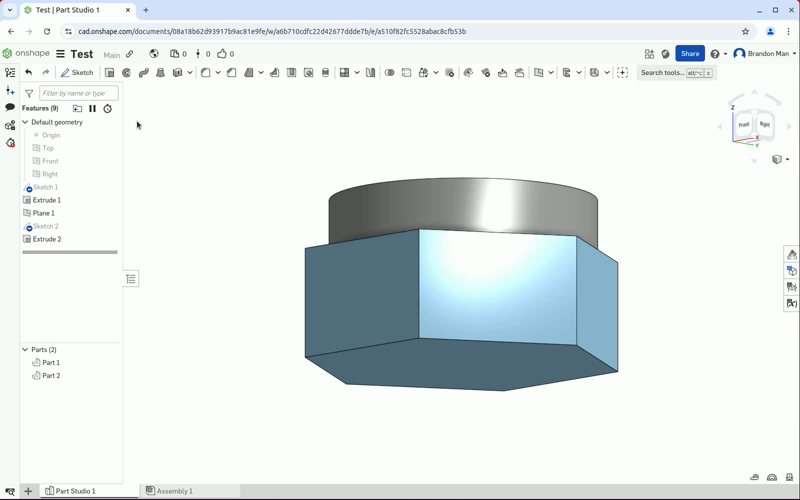
key(down, 3)
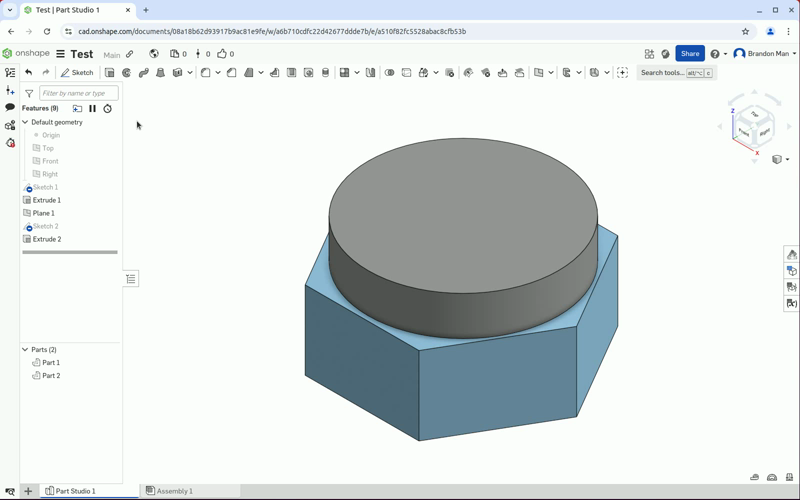
mouse_move(73, 189)
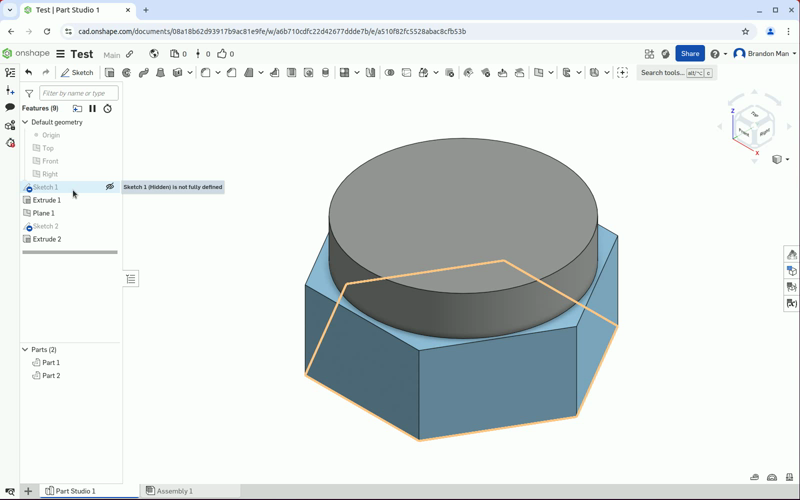
click(73, 189)